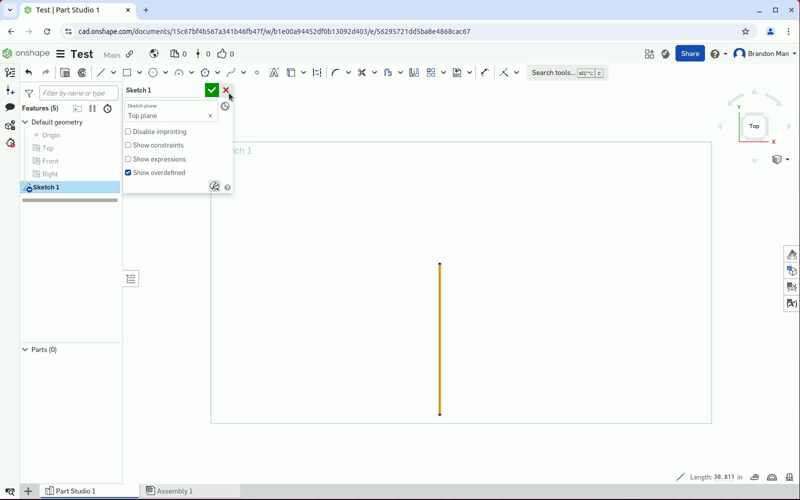
key(shift+h)
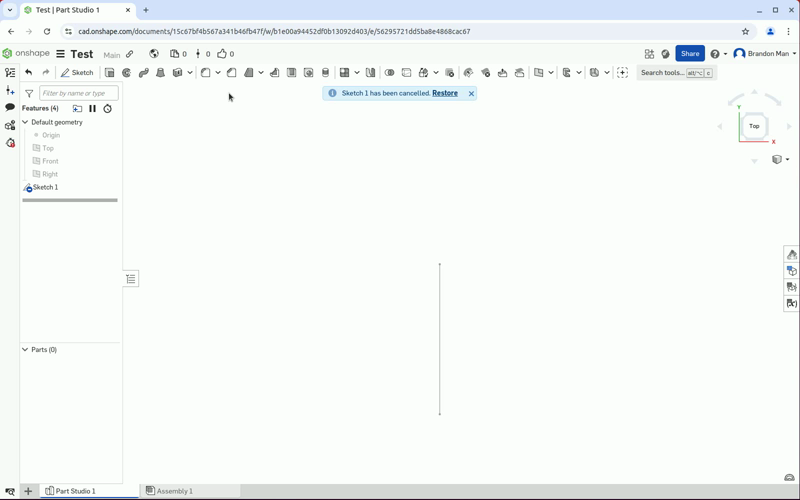
mouse_move(73, 352)
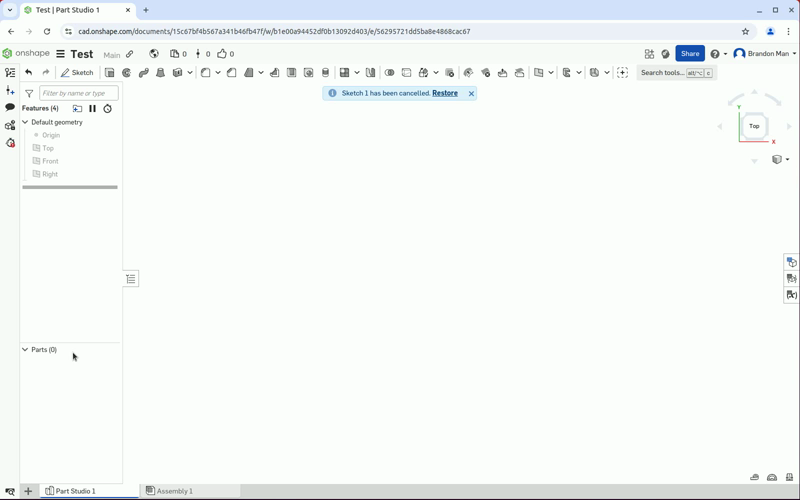
key(y)
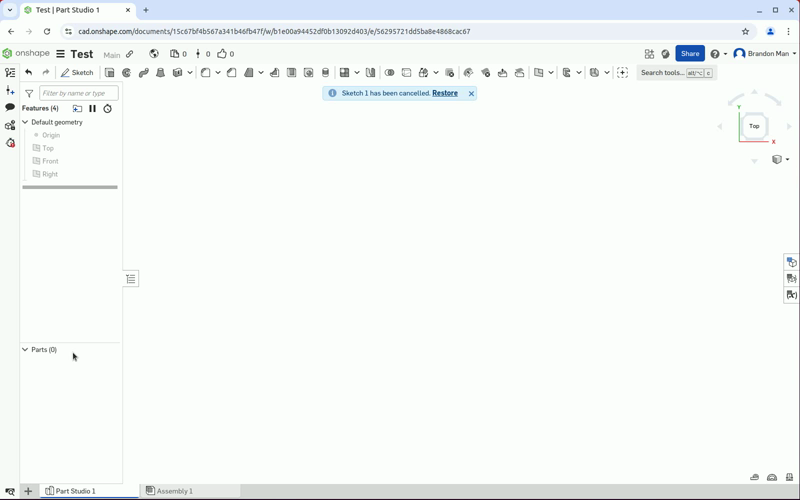
key(shift+p)
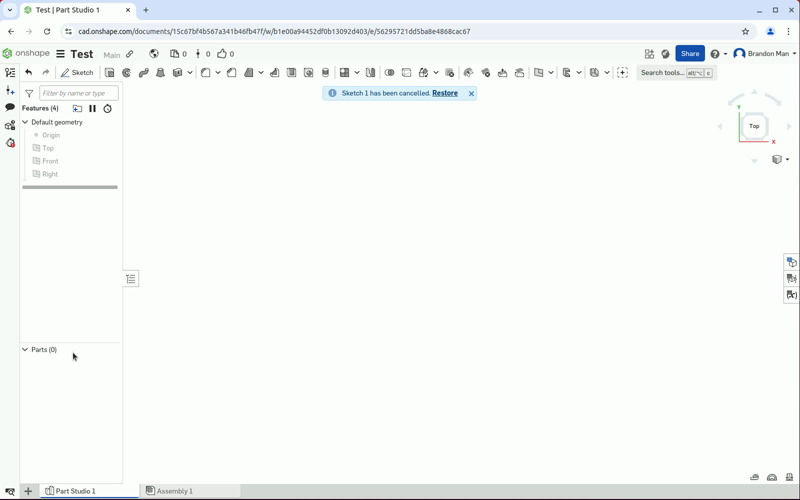
key(space)
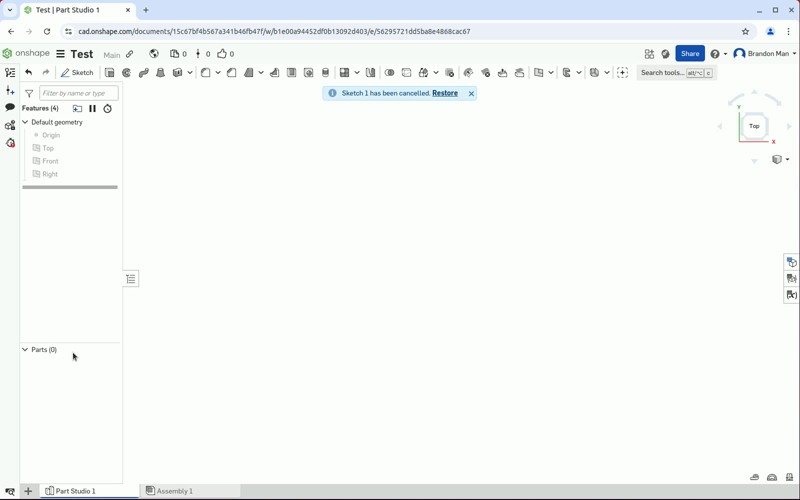
key_down(shift)
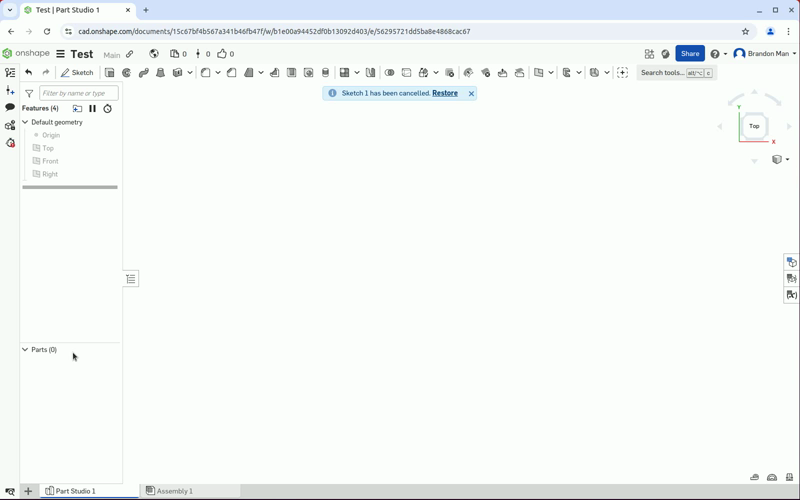
key(up)
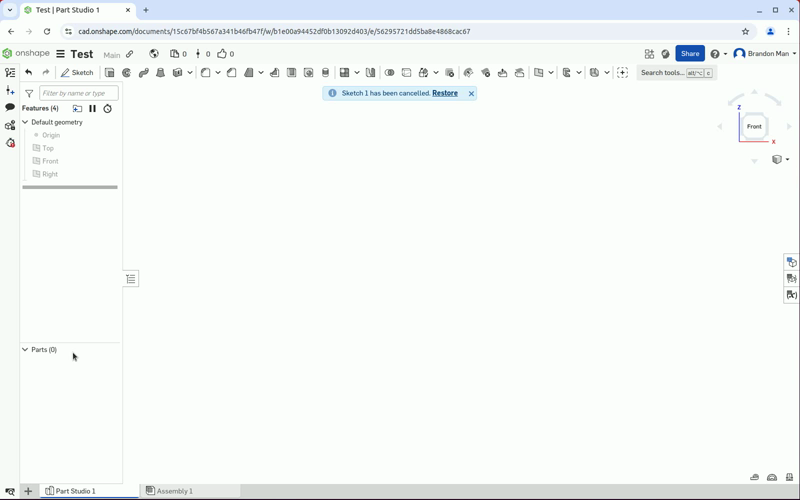
key_up(shift)
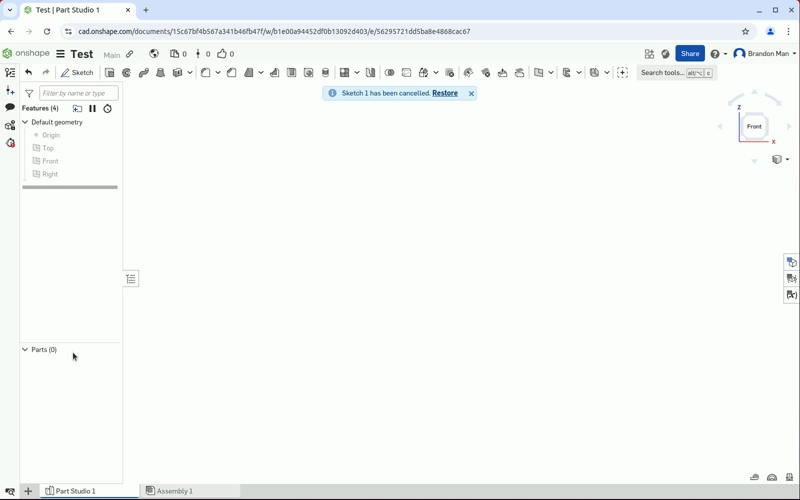
mouse_move(73, 352)
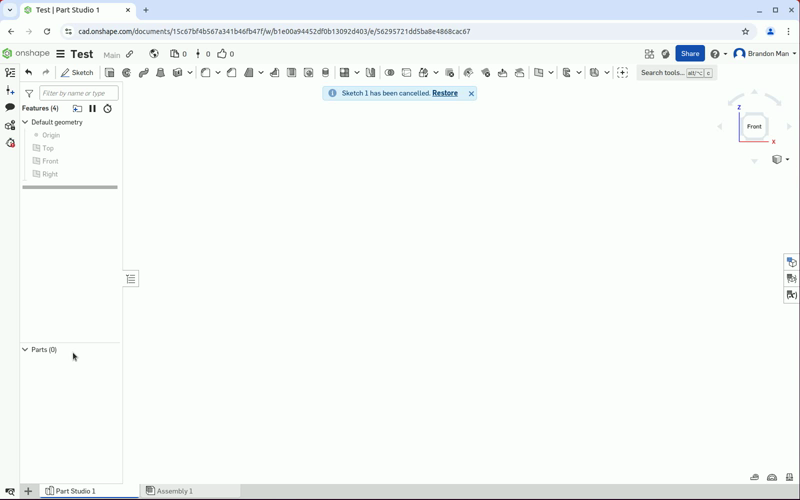
key(shift+y)
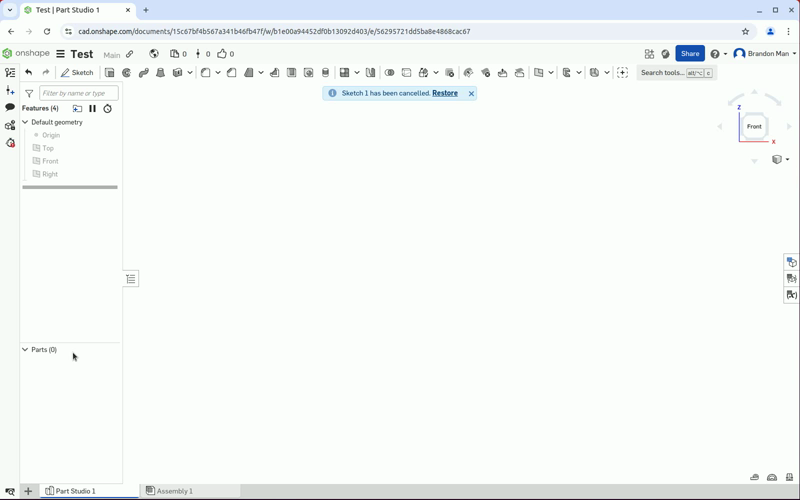
key(shift+s)
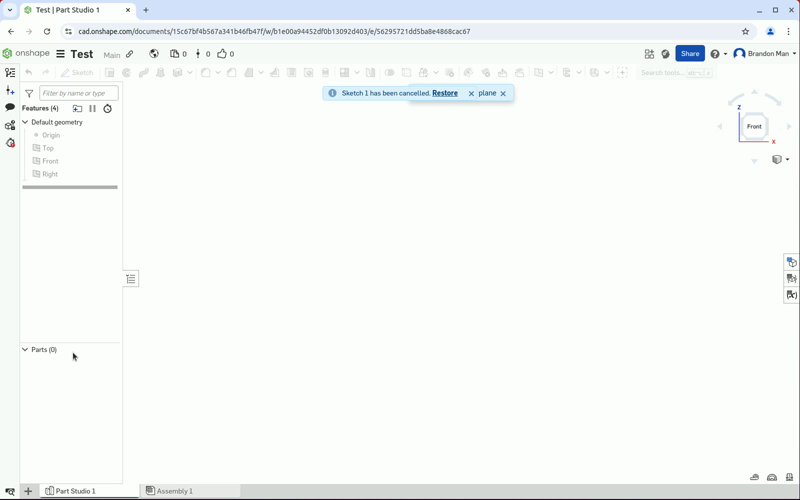
mouse_move(73, 163)
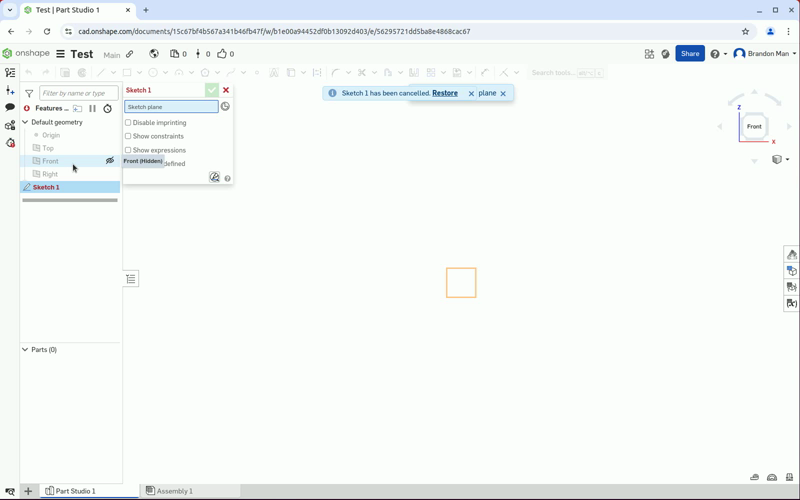
click(73, 163)
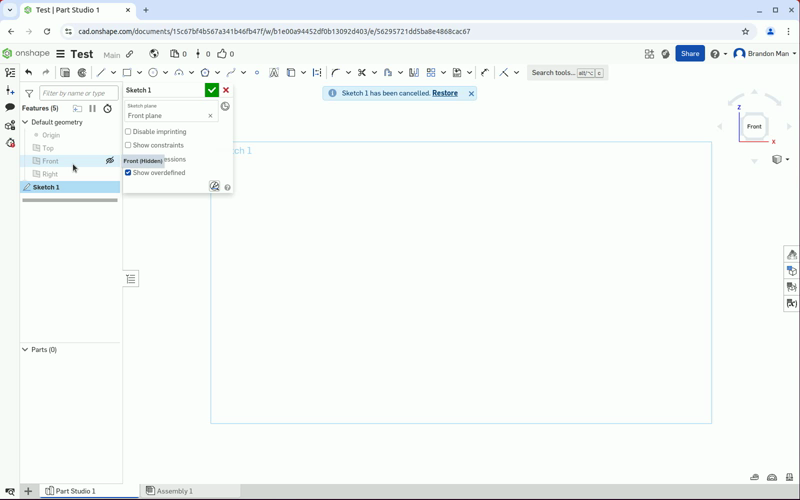
mouse_move(73, 352)
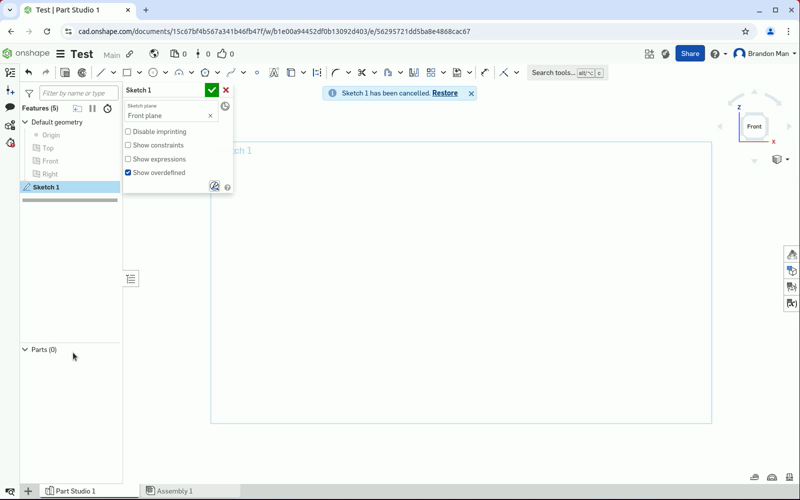
key(y)
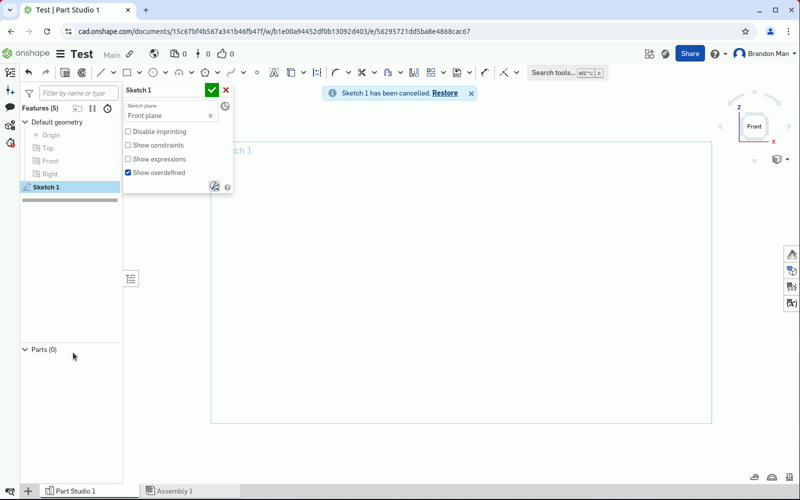
key(l)
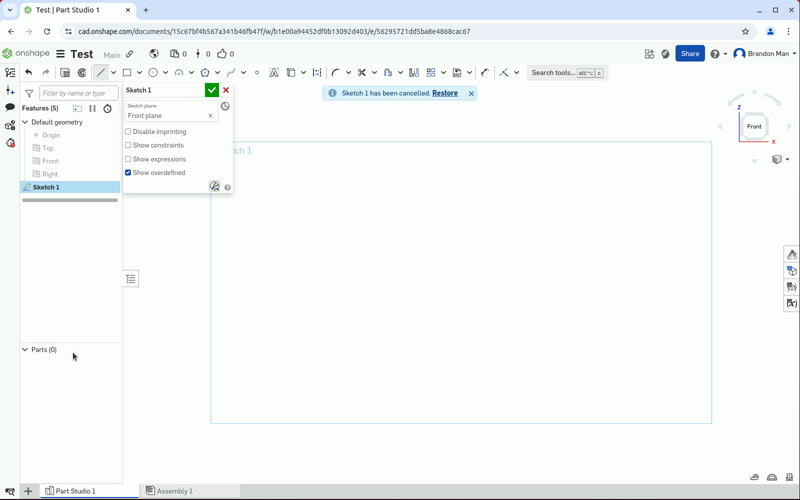
key_down(shift)
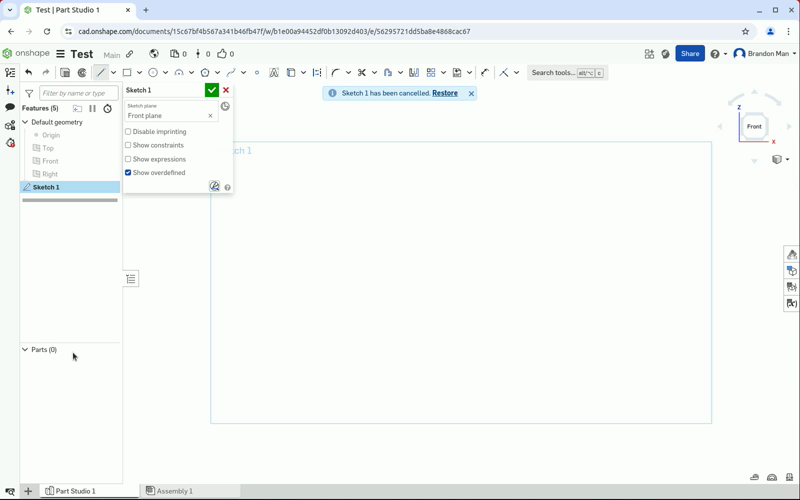
mouse_move(460, 282)
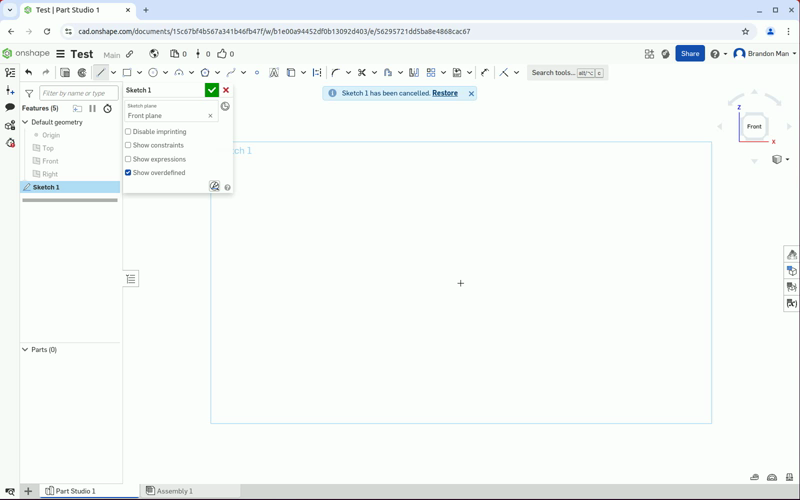
click(460, 282)
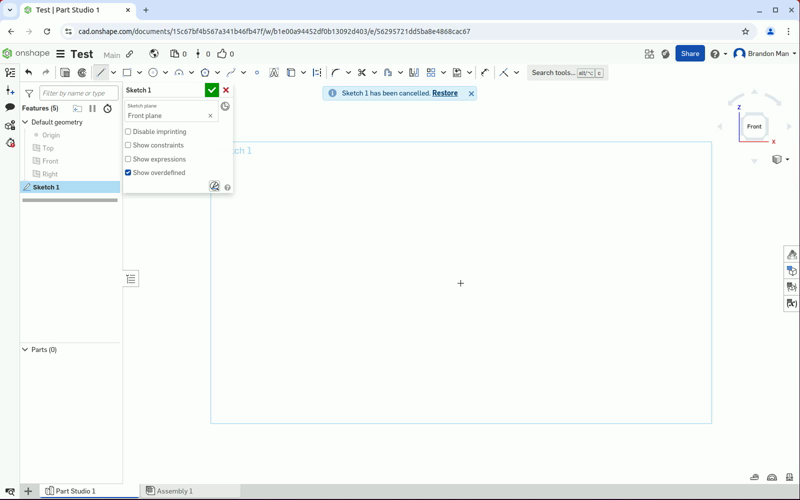
key_up(shift)
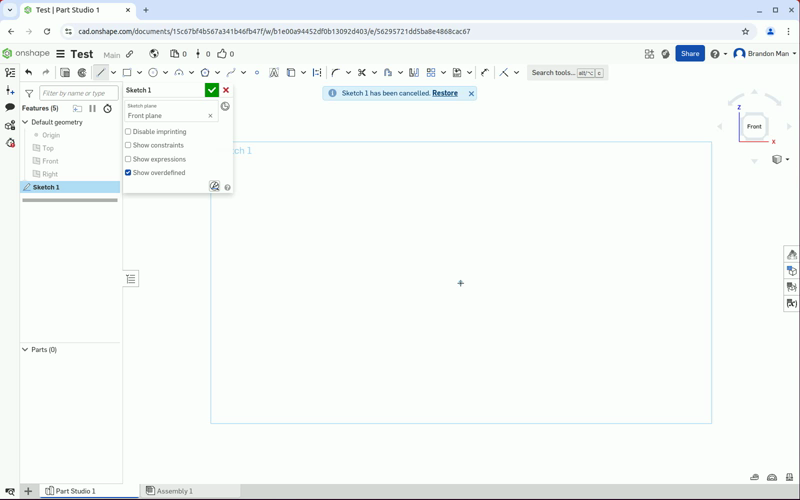
key_down(shift)
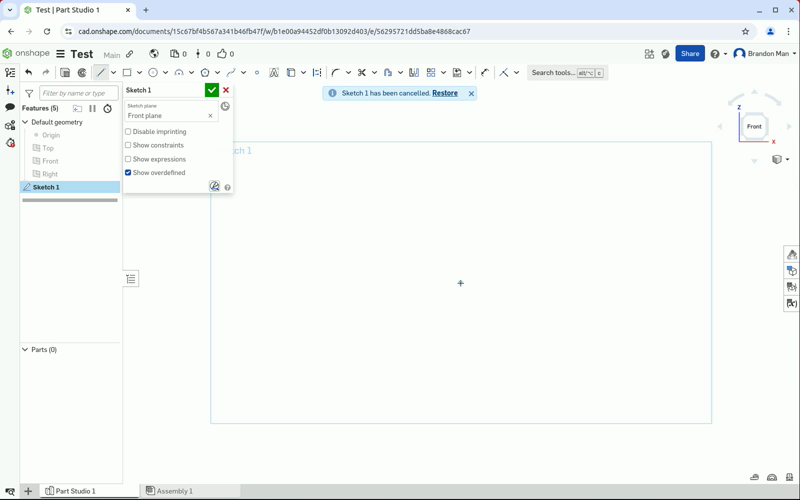
mouse_move(573, 282)
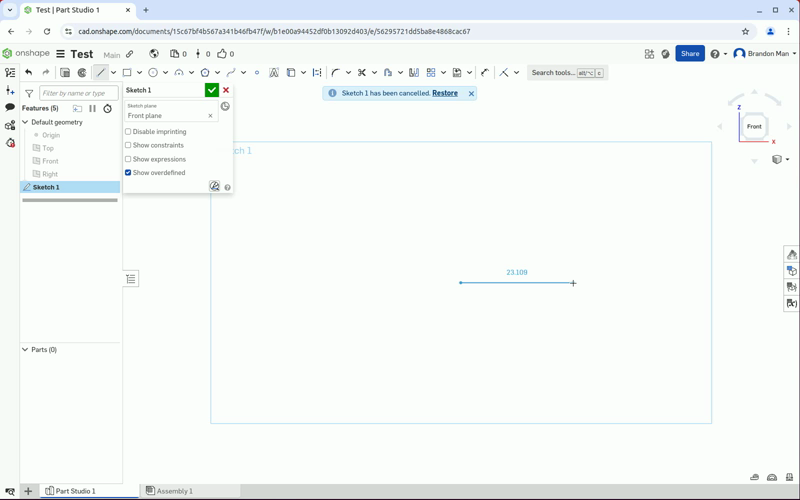
click(573, 282)
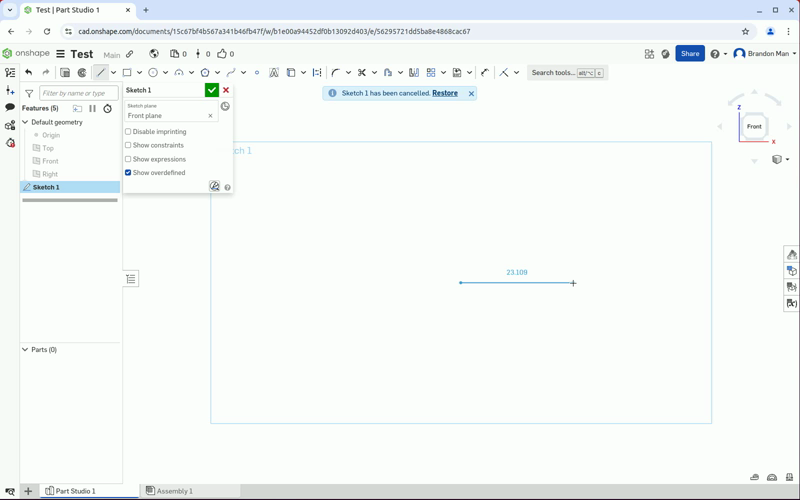
key_up(shift)
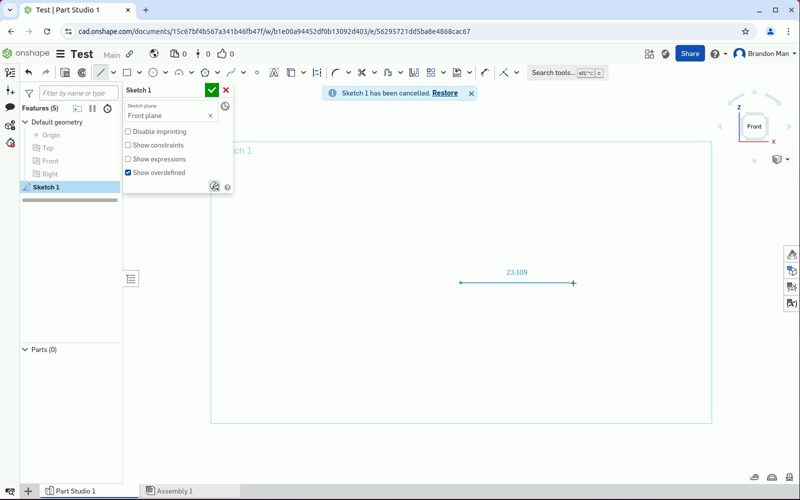
key_down(shift)
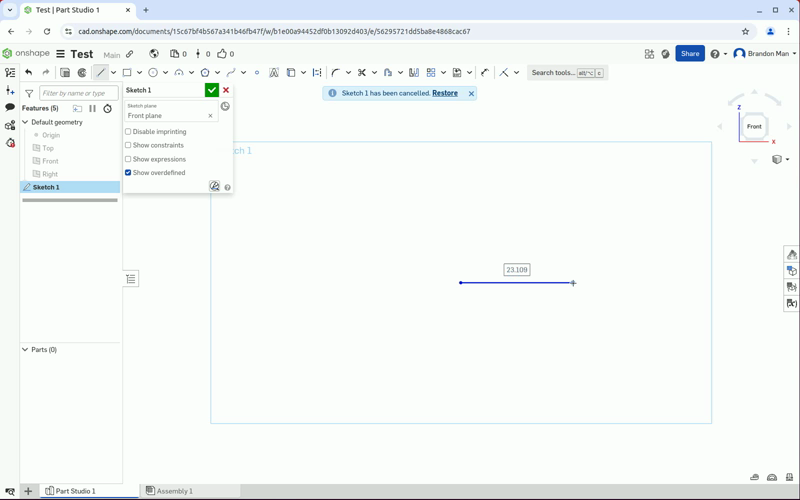
mouse_move(589, 282)
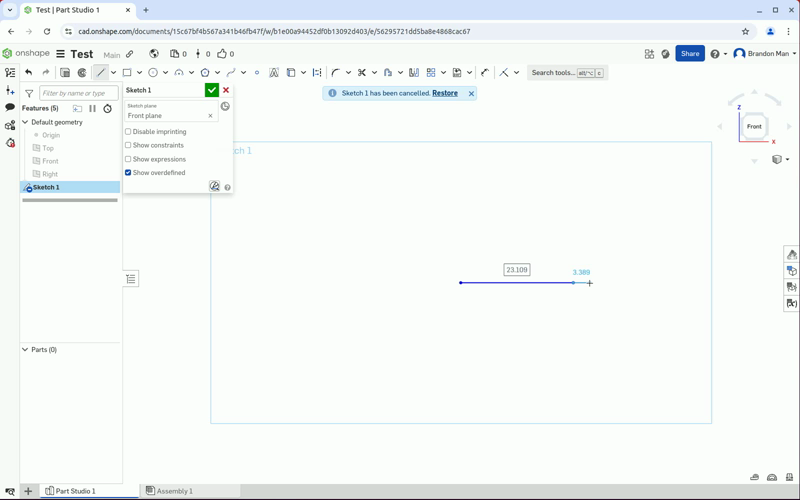
mouse_move(573, 262)
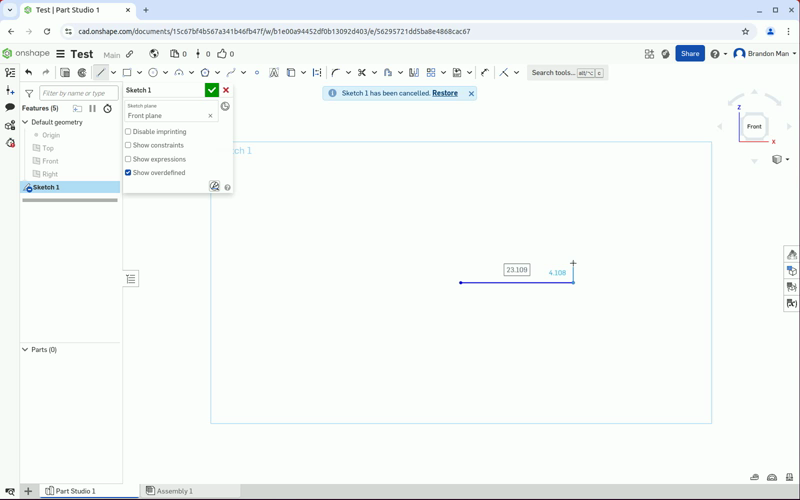
click(573, 262)
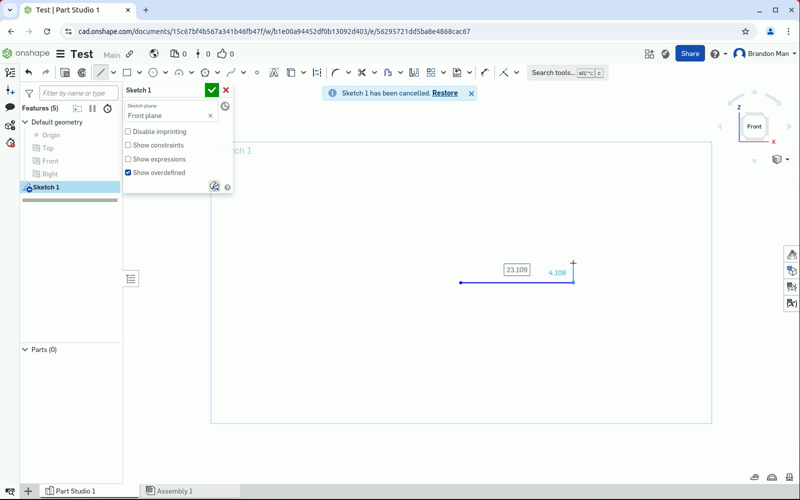
key_up(shift)
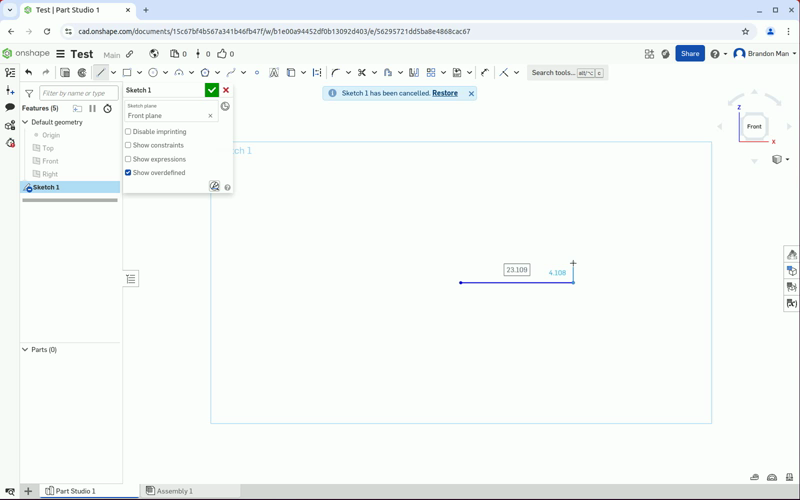
key_down(shift)
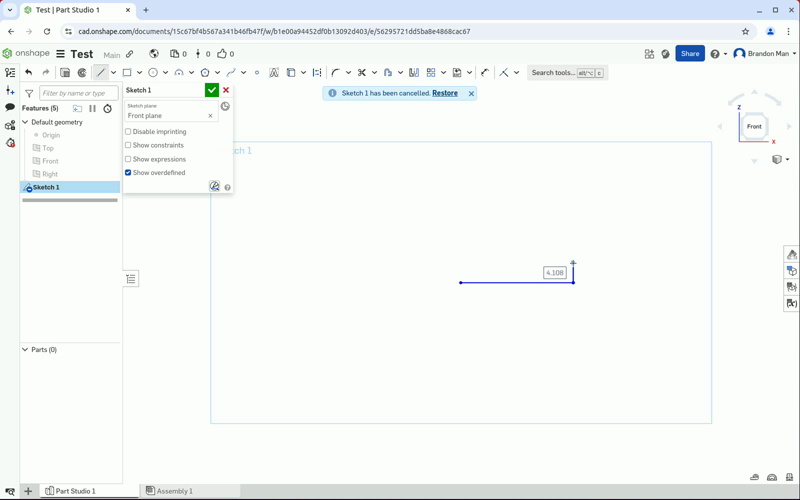
mouse_move(502, 262)
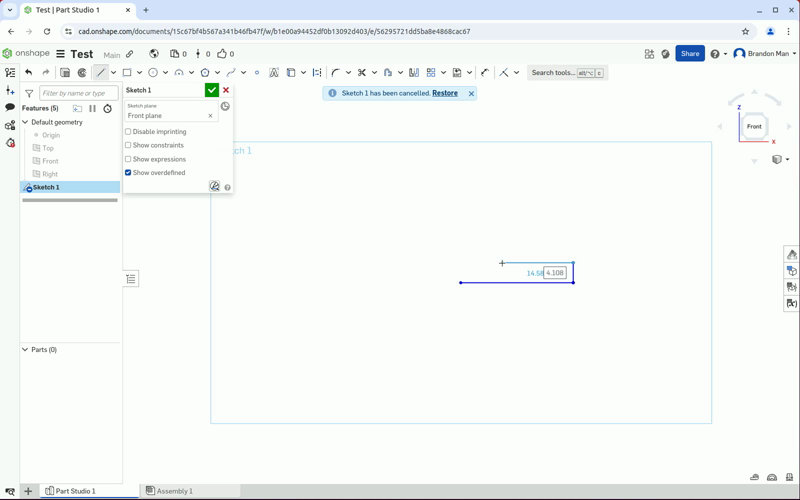
click(502, 262)
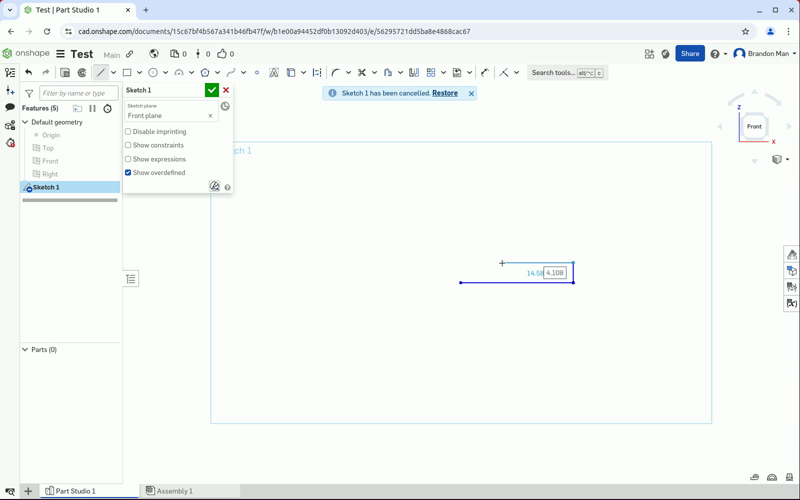
key_up(shift)
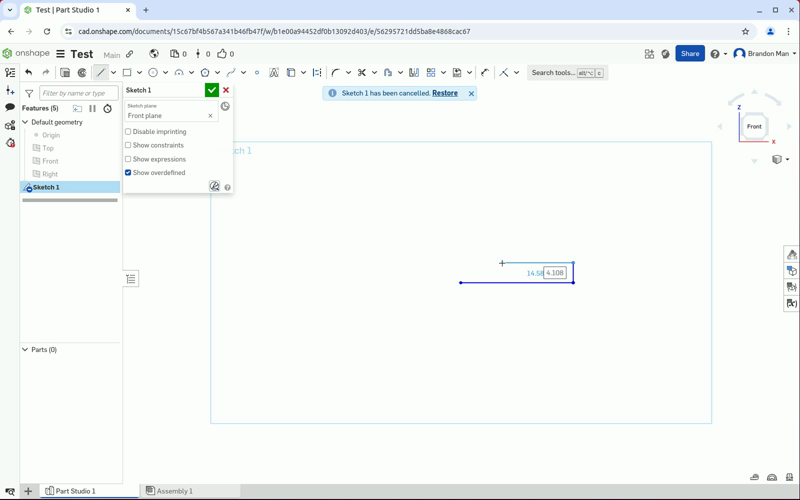
key_down(shift)
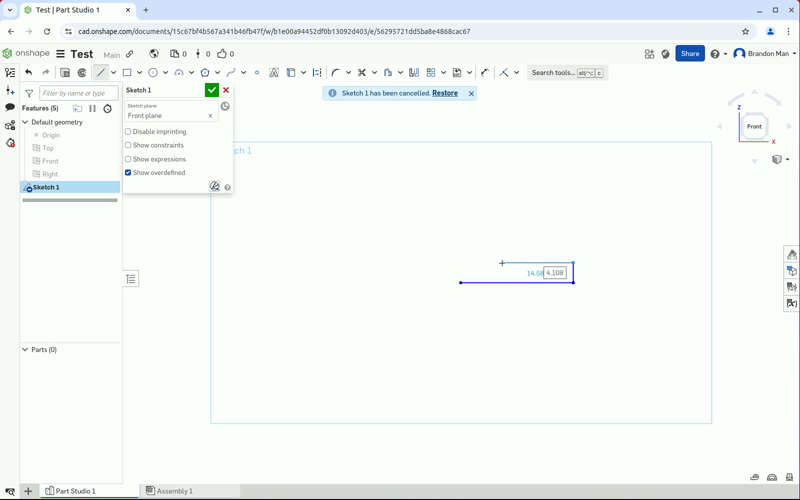
mouse_move(532, 262)
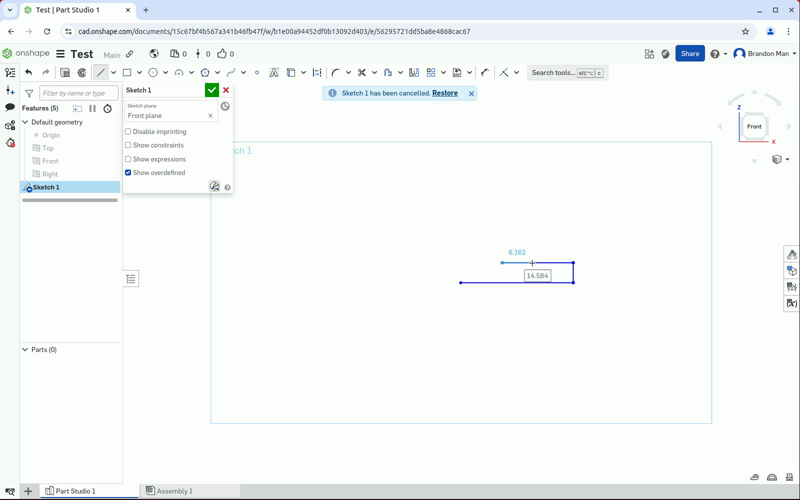
mouse_move(502, 221)
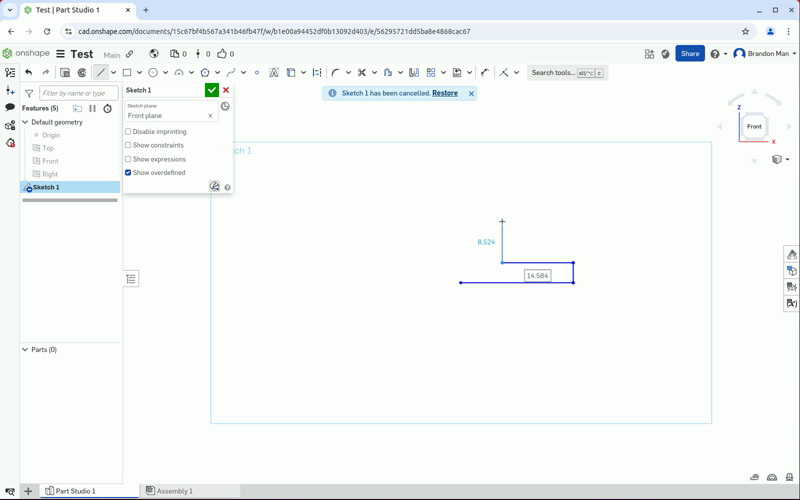
click(502, 221)
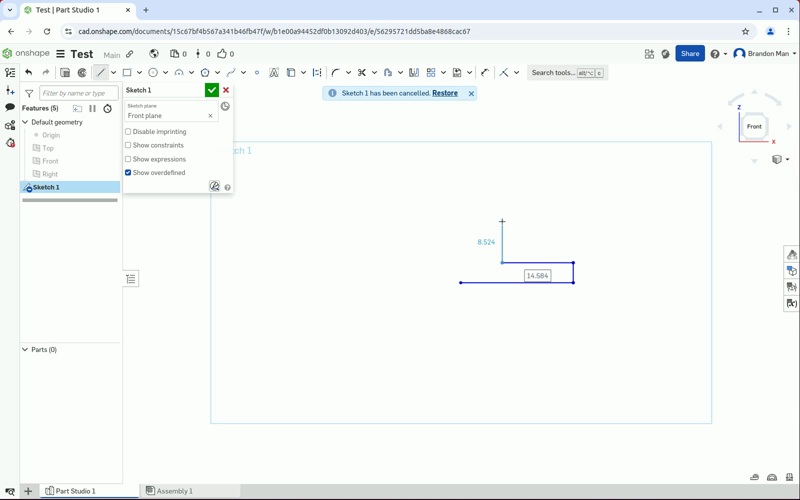
key_up(shift)
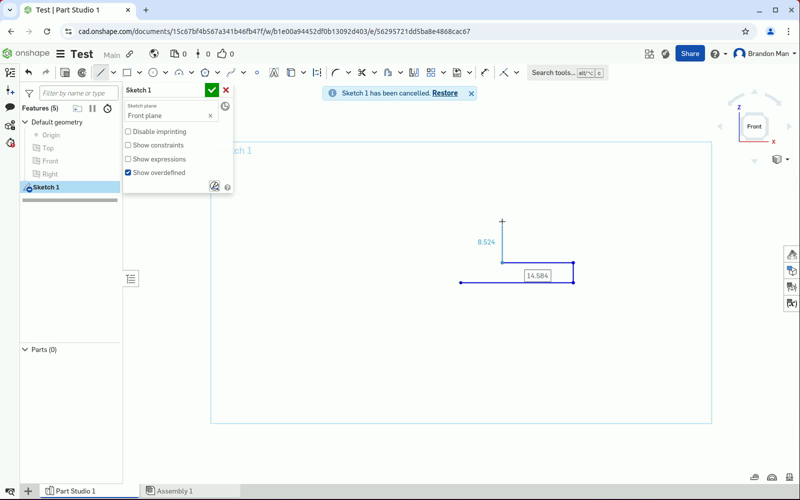
key_down(shift)
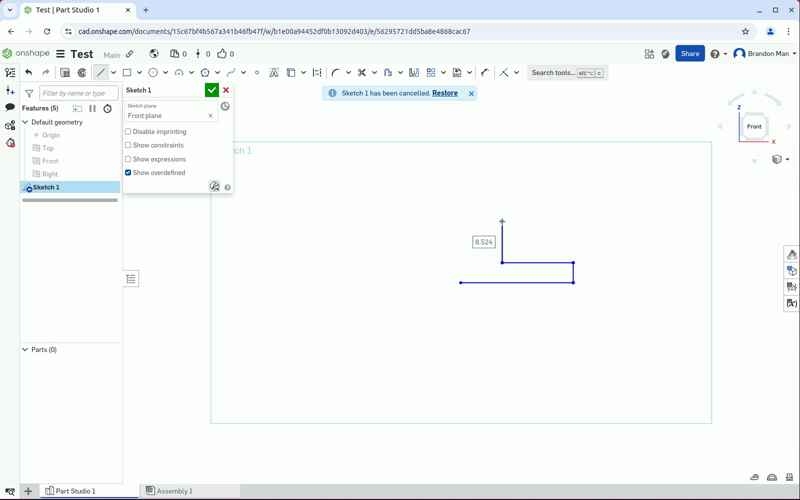
mouse_move(532, 221)
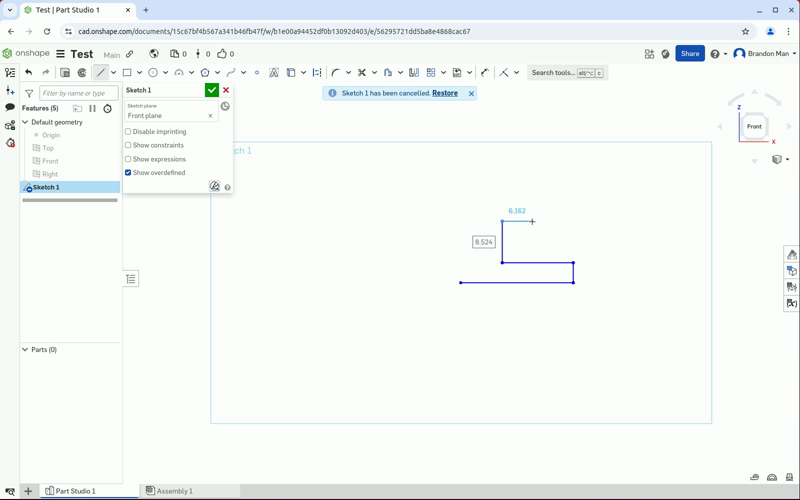
mouse_move(460, 221)
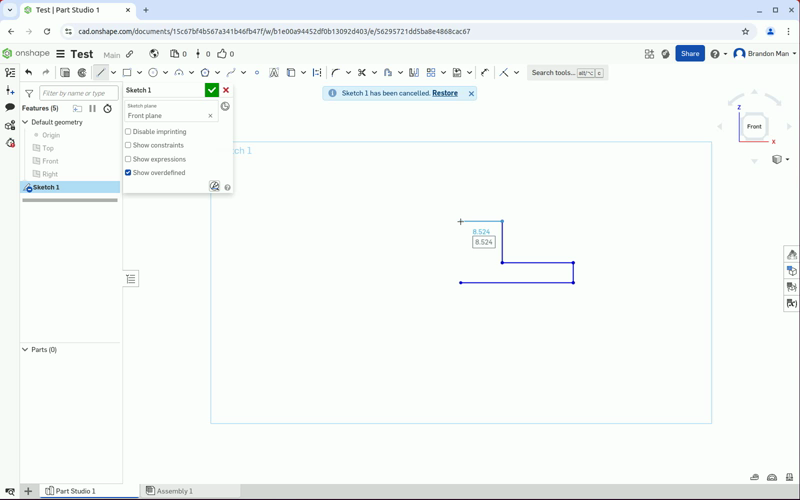
click(460, 221)
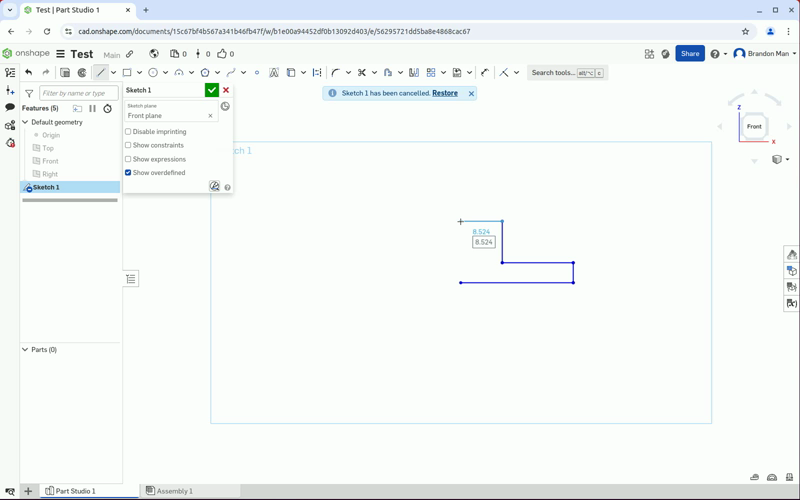
key_up(shift)
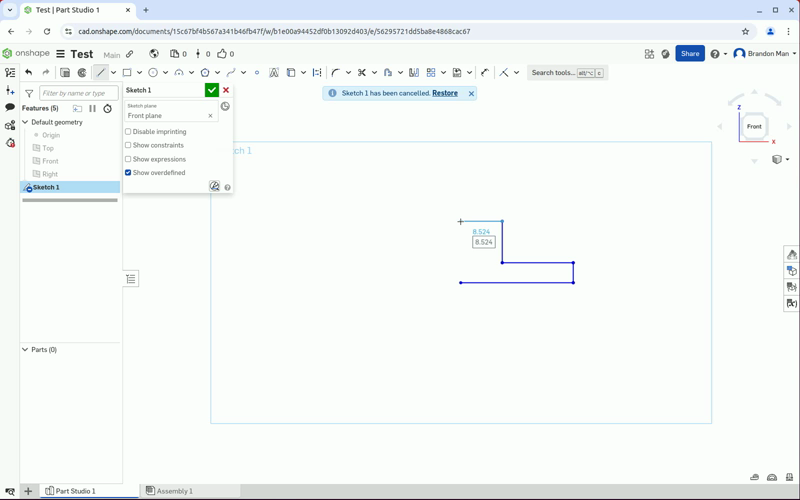
key_down(shift)
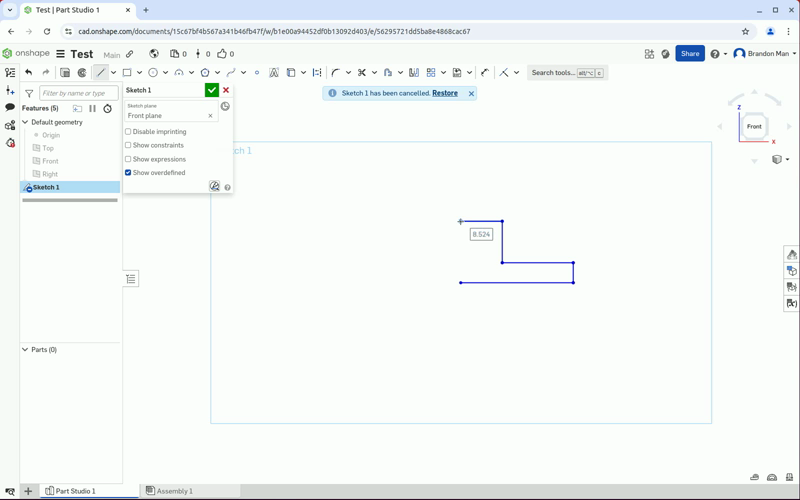
mouse_move(460, 282)
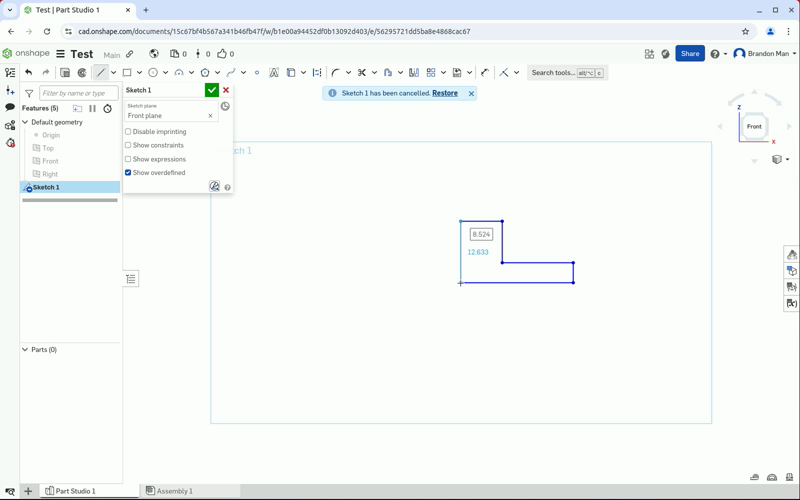
key_up(shift)
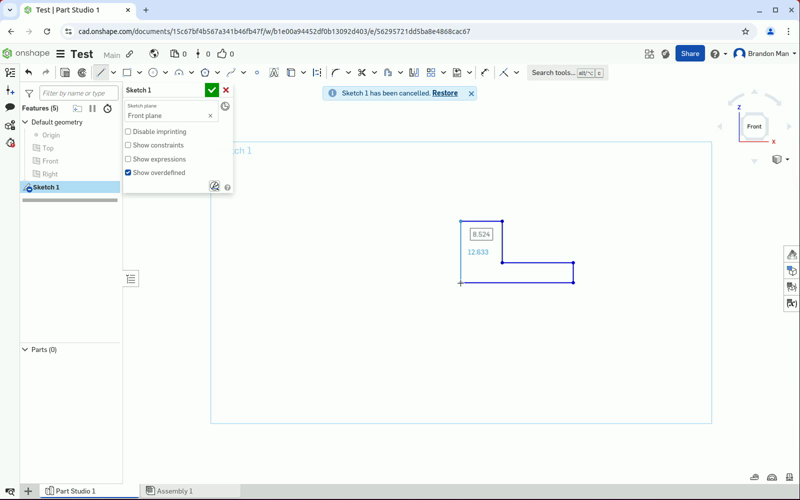
click(460, 282)
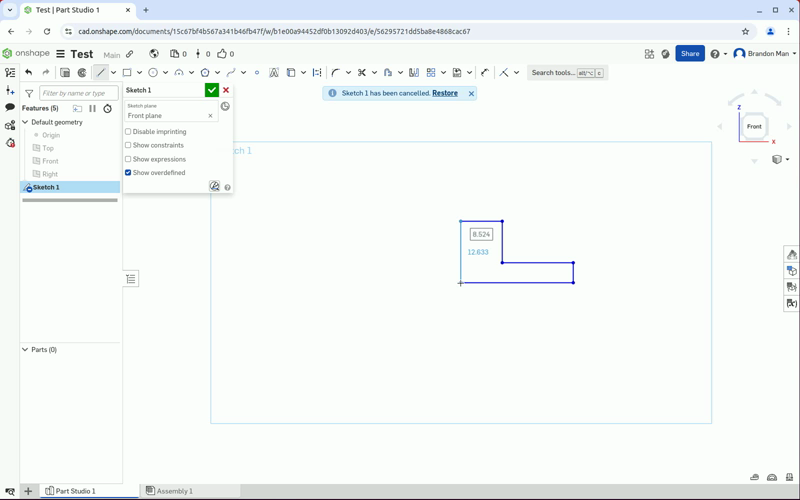
key(esc)
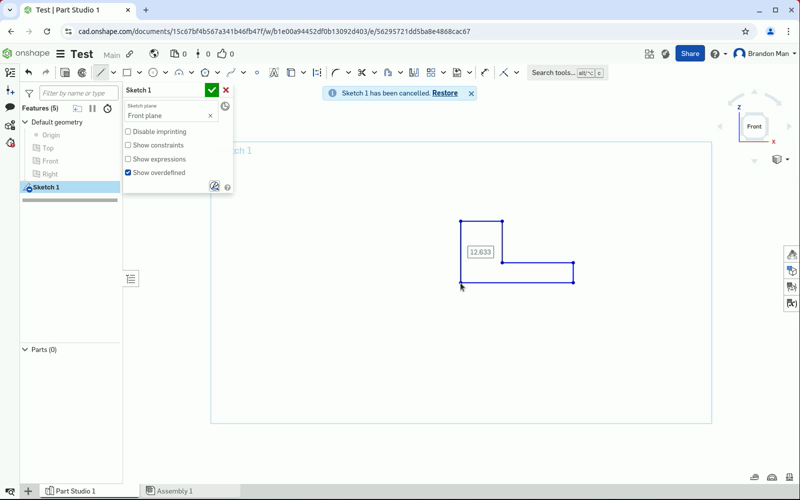
mouse_move(487, 265)
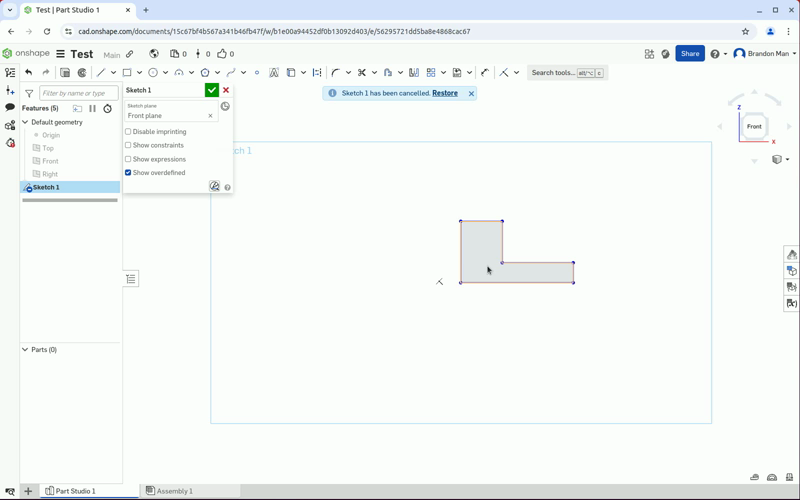
click(487, 265)
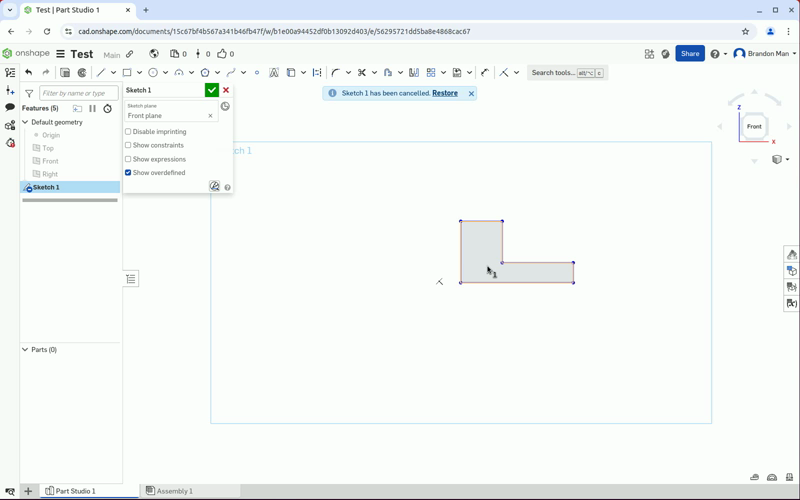
mouse_move(73, 352)
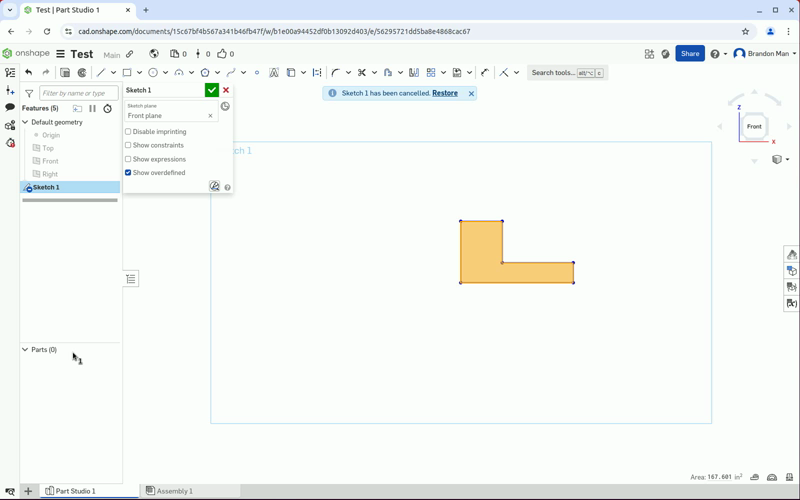
key(shift+y)
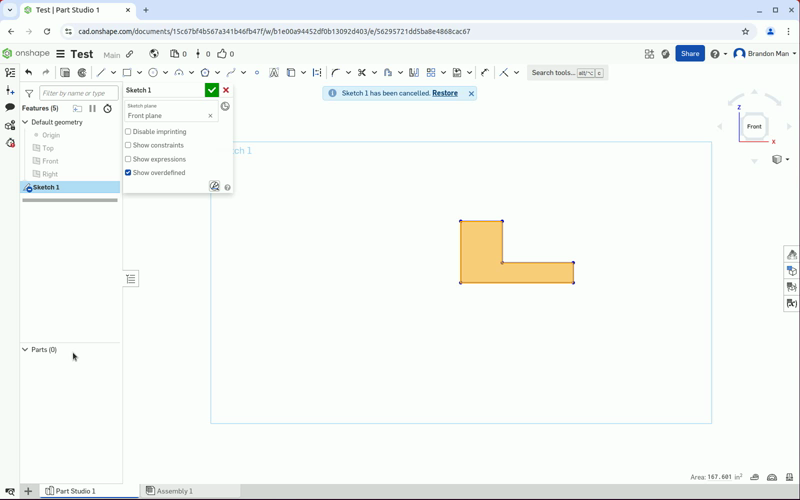
key(shift+e)
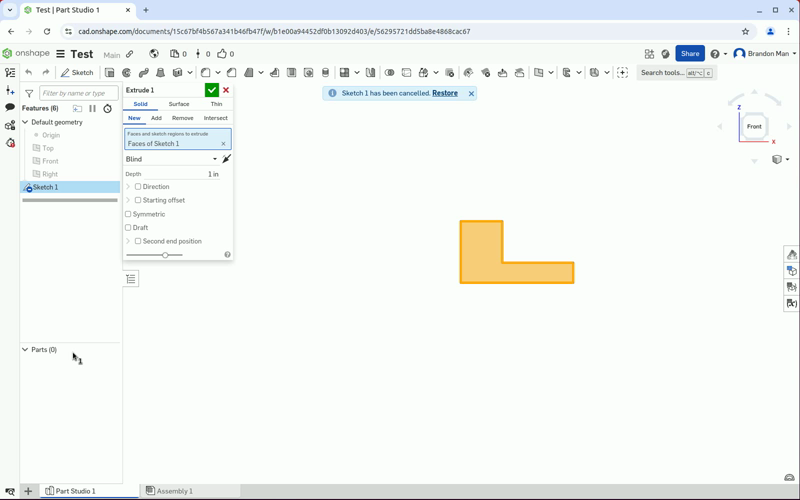
mouse_move(143, 106)
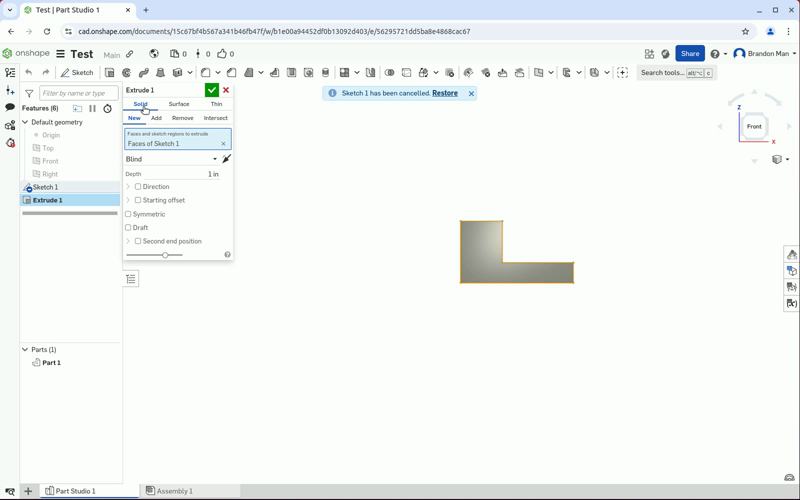
click(143, 106)
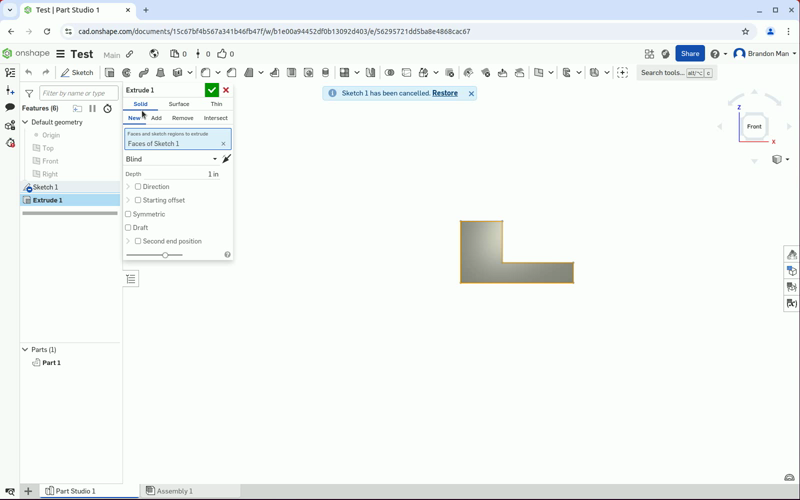
mouse_move(137, 120)
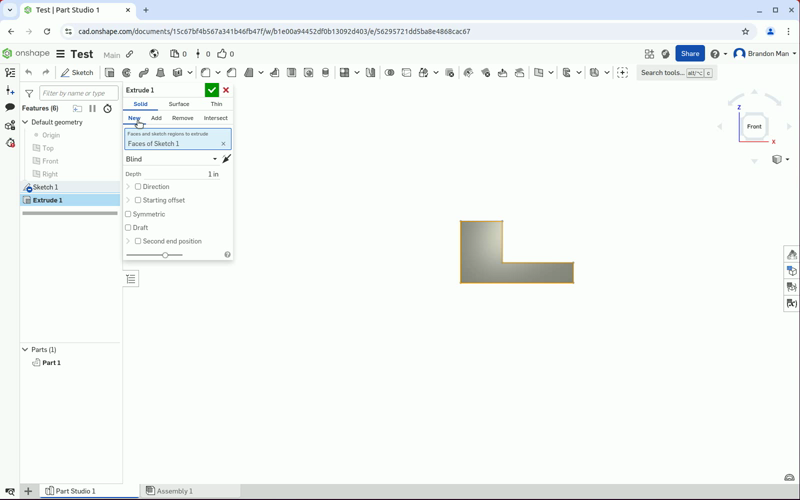
click(137, 120)
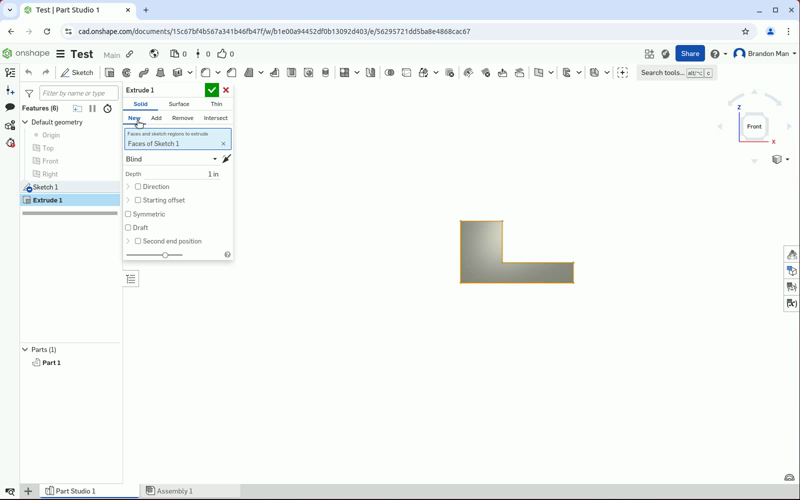
key(tab, 4)
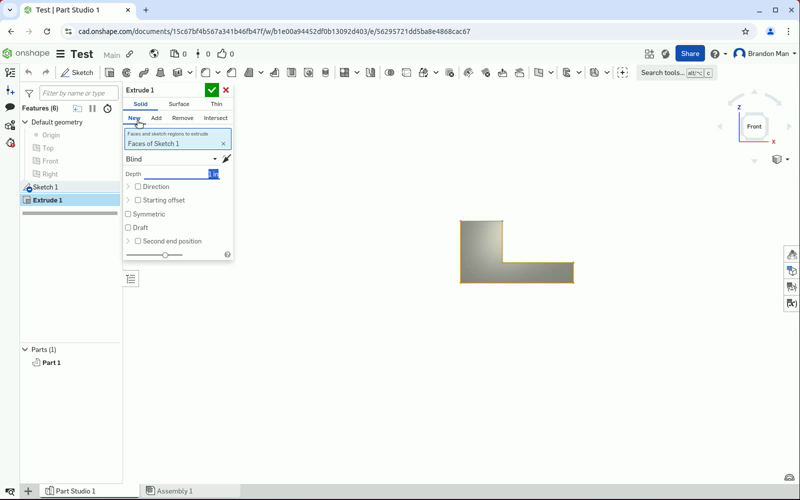
text(8.425)
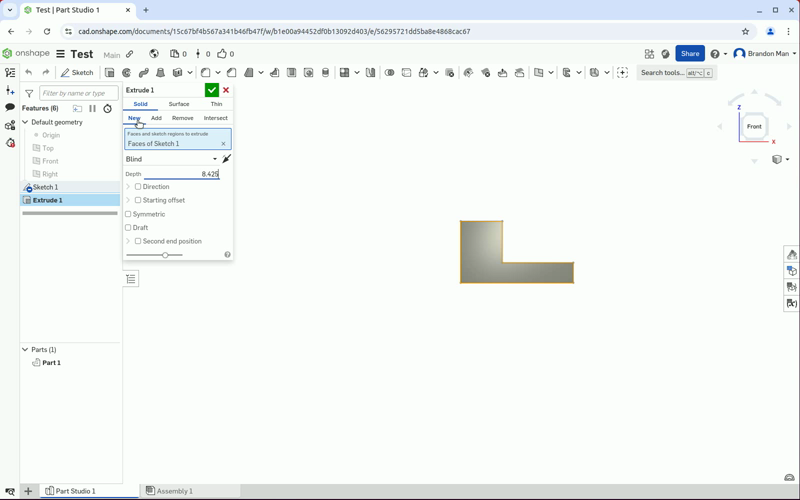
key(enter)
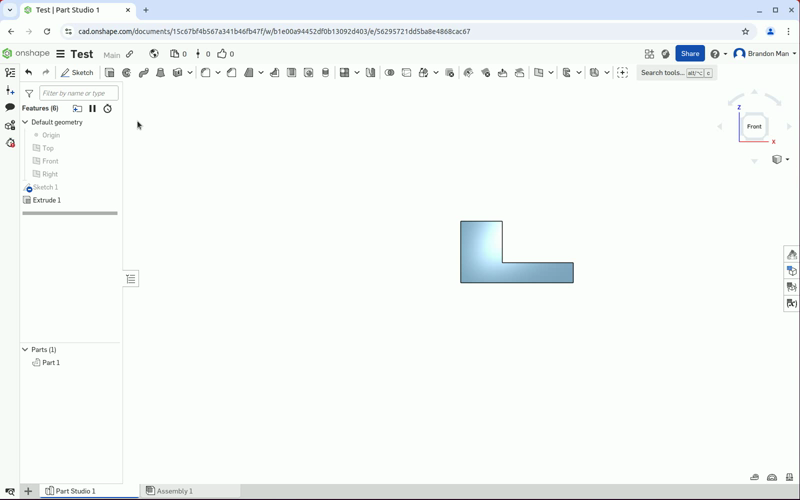
key(shift+h)
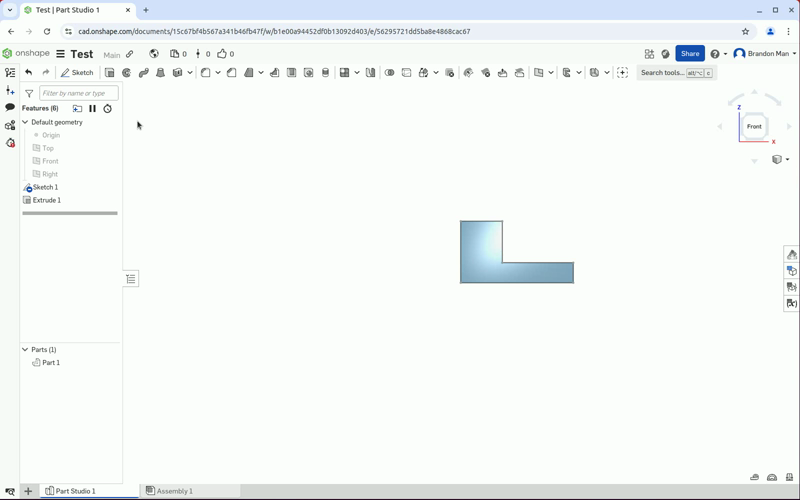
key(shift+h)
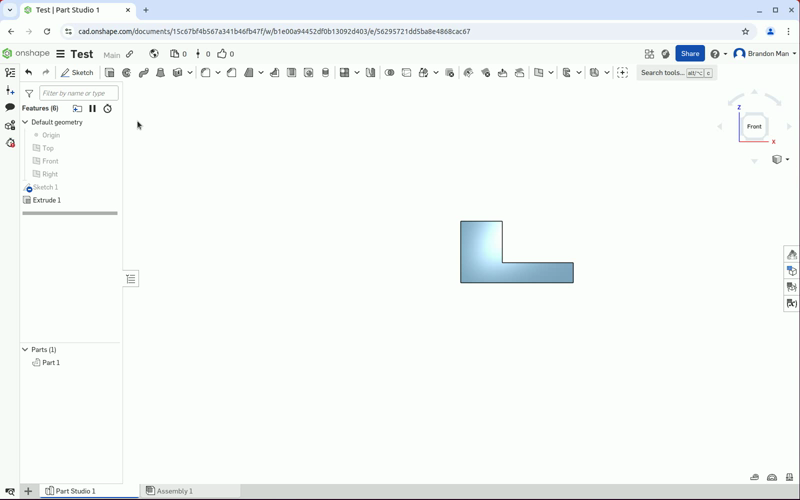
mouse_move(73, 189)
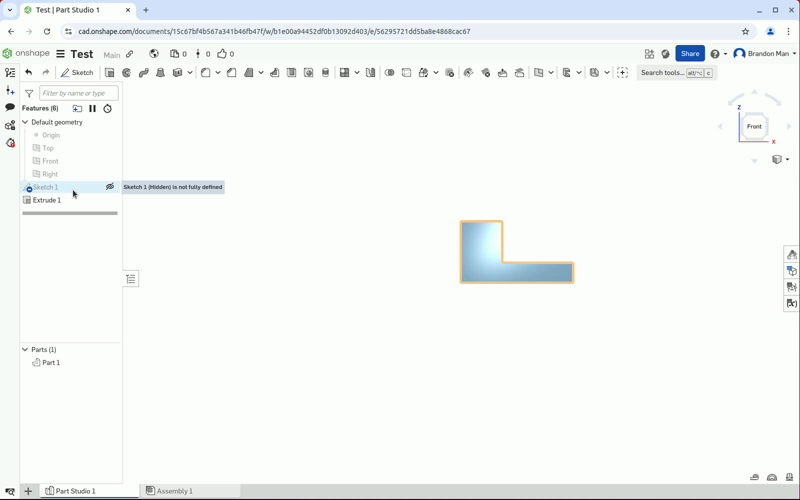
click(73, 189)
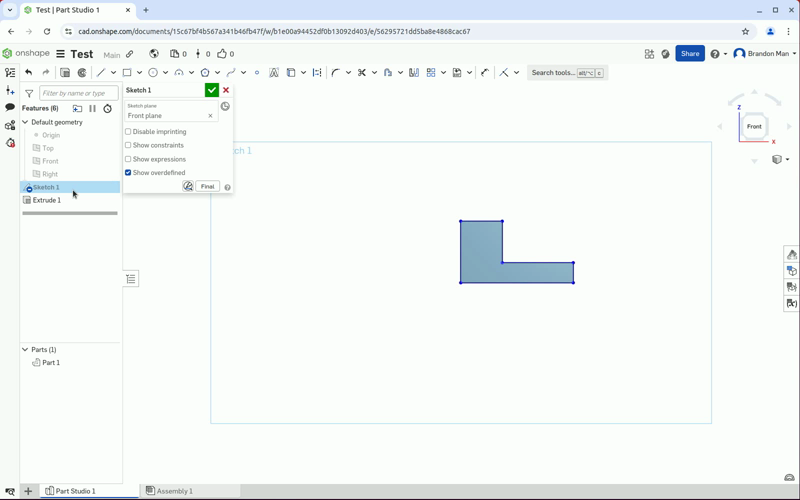
mouse_move(229, 92)
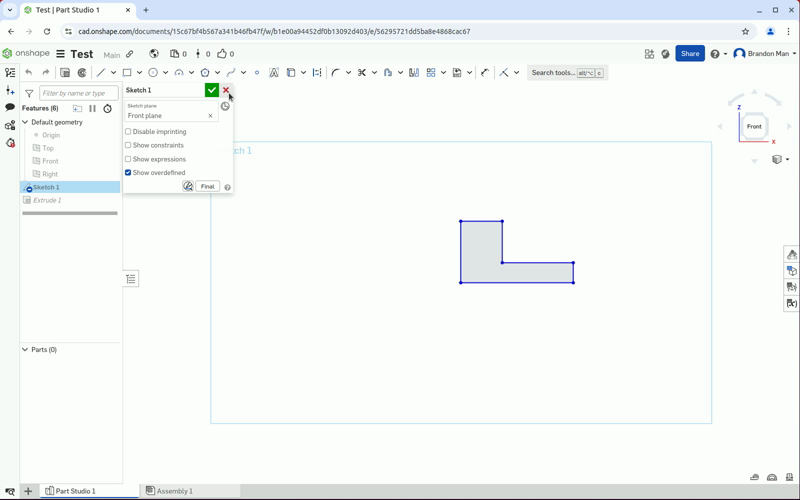
click(229, 92)
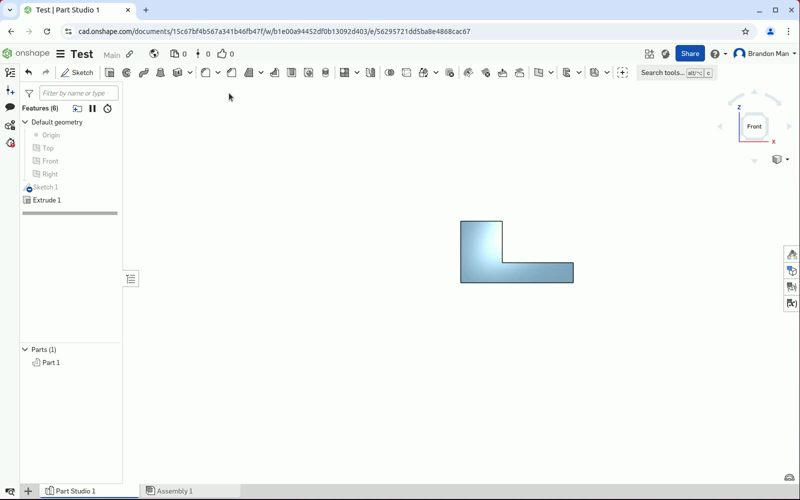
mouse_move(541, 75)
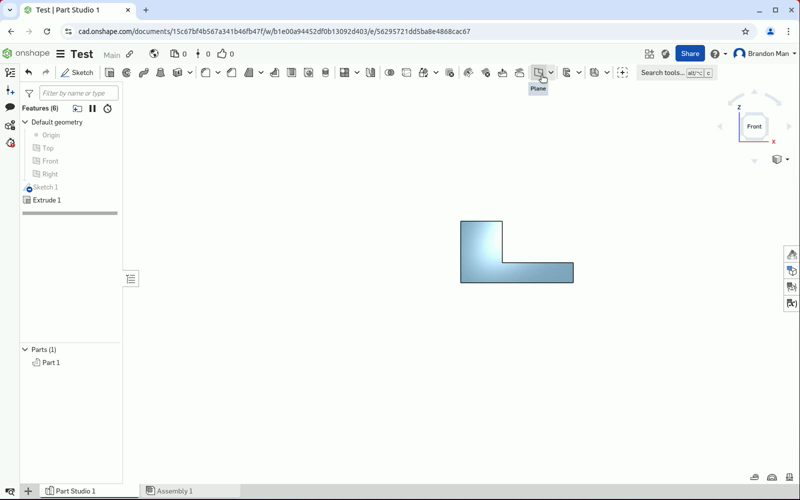
click(541, 75)
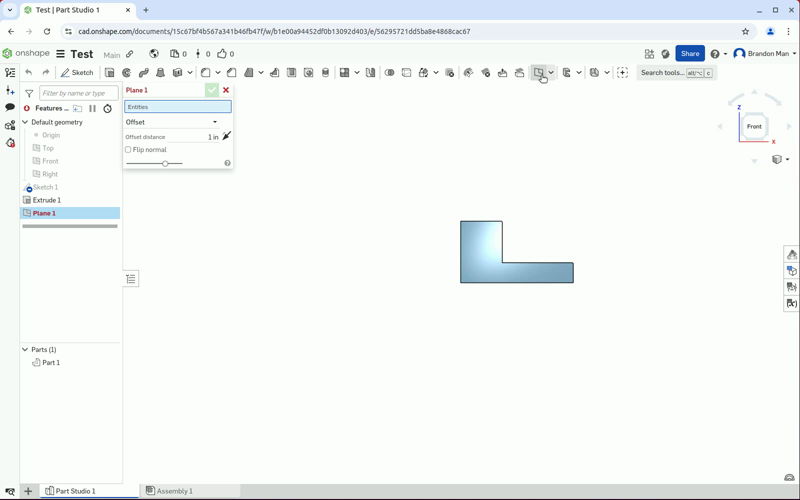
mouse_move(73, 163)
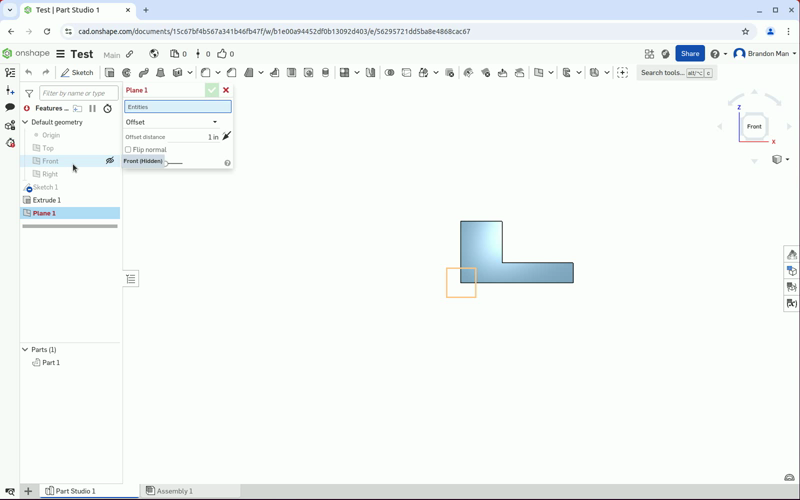
click(73, 163)
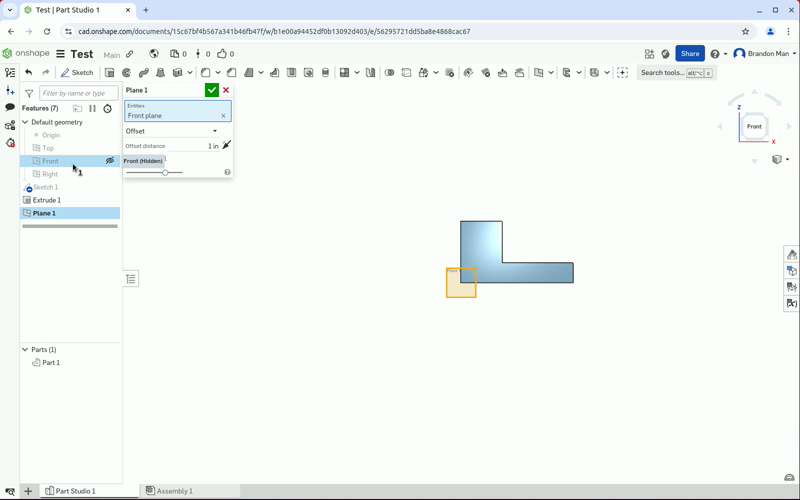
key(tab, 2)
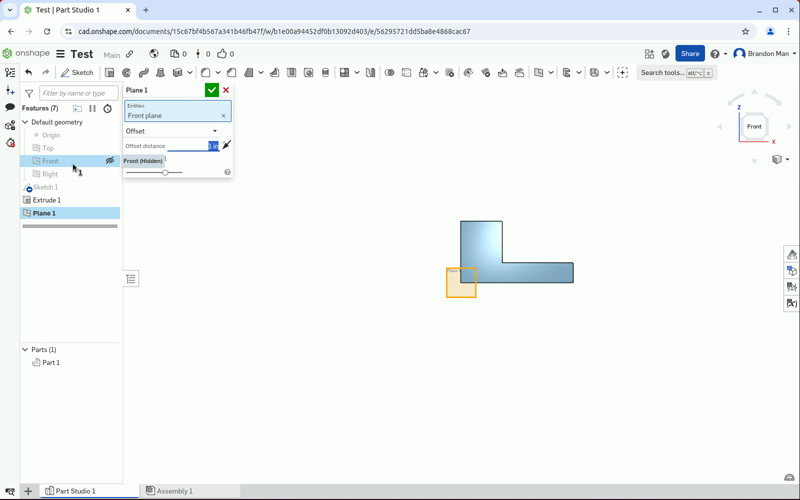
text(8.411)
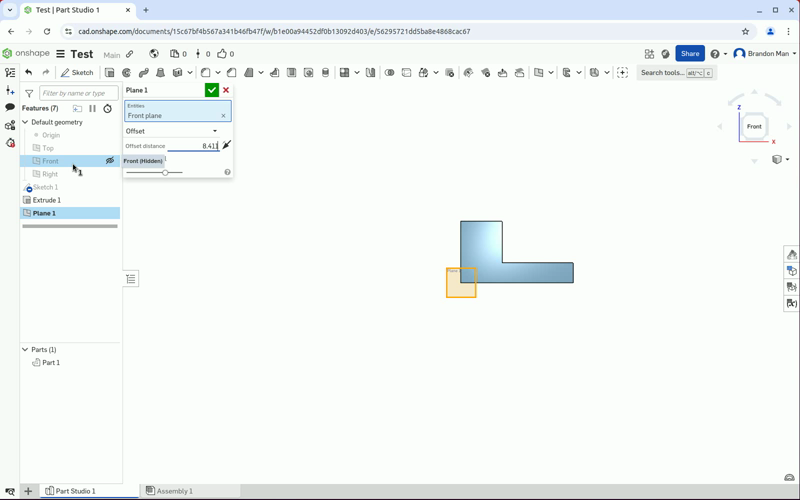
key(enter, 2)
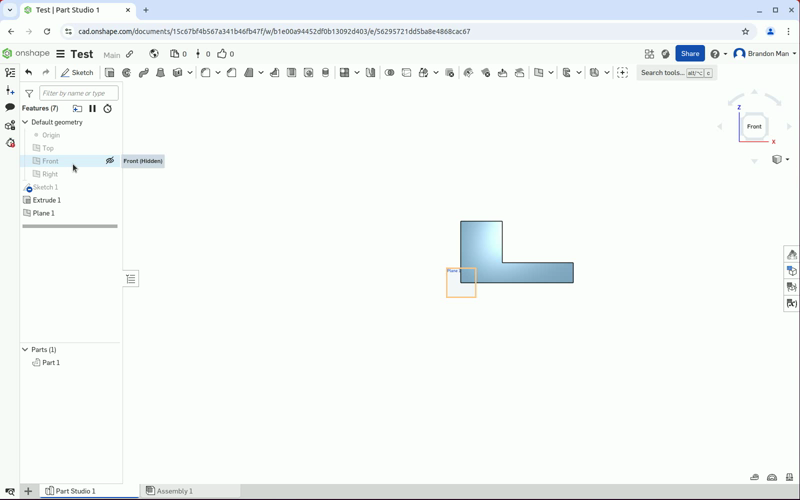
key(shift+s)
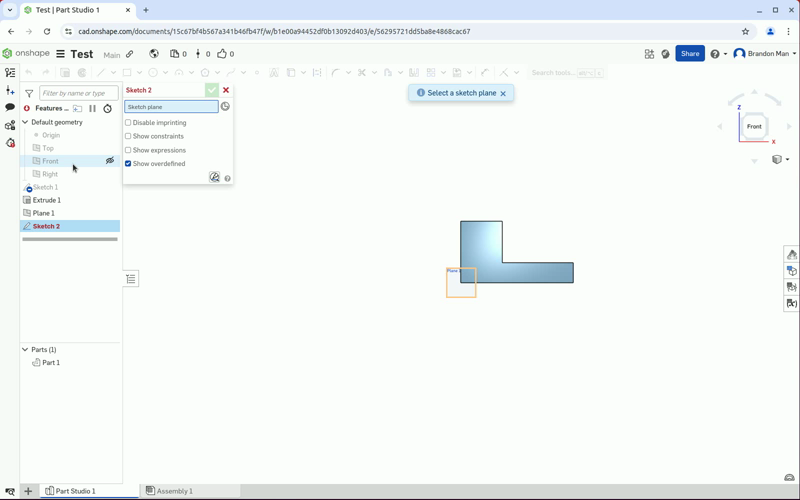
mouse_move(73, 215)
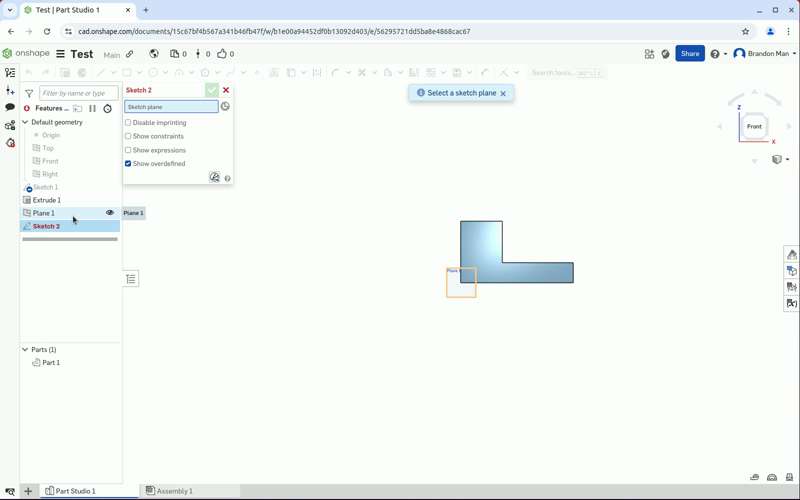
click(73, 215)
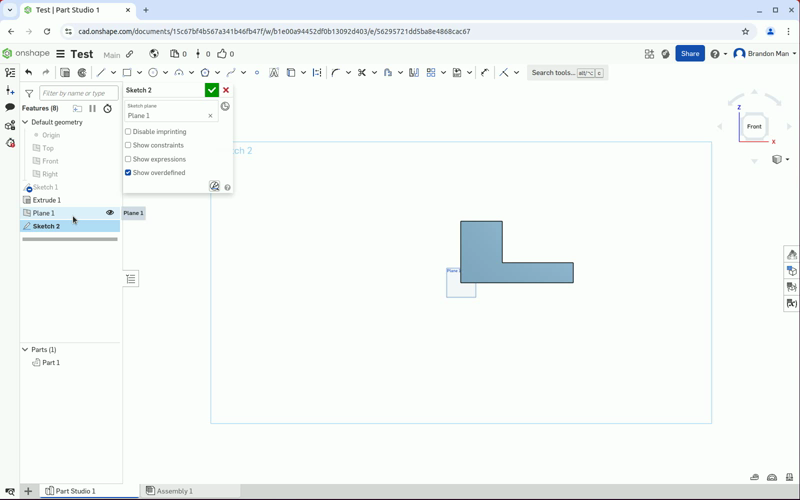
mouse_move(73, 352)
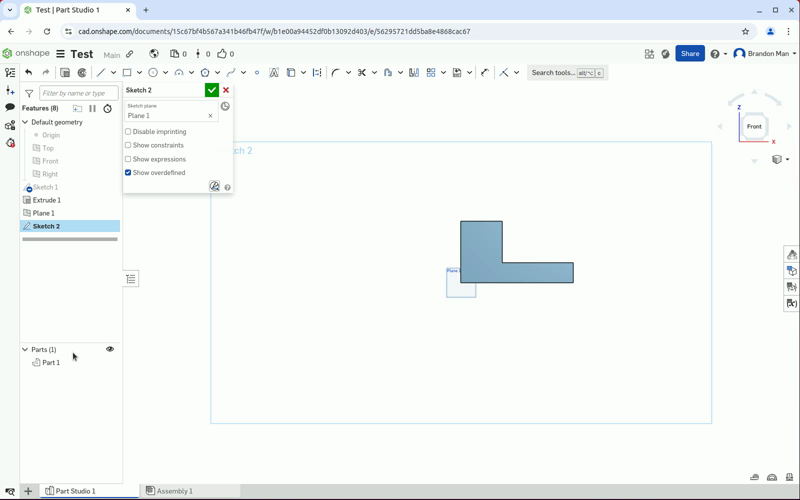
key(y)
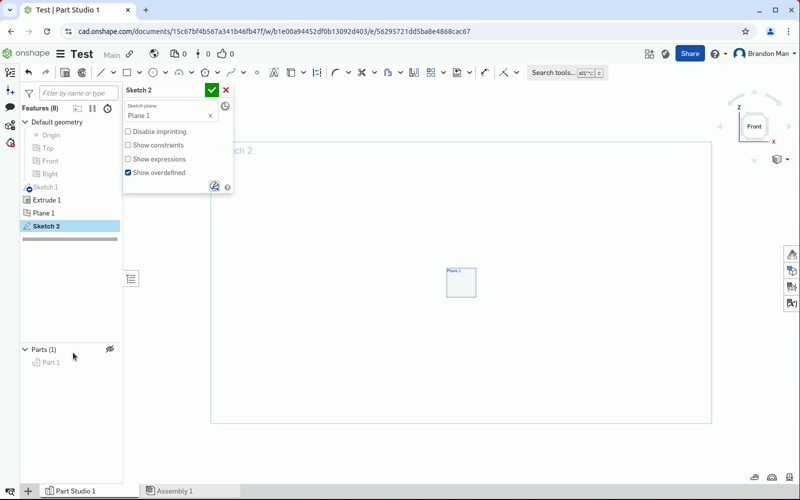
key(a)
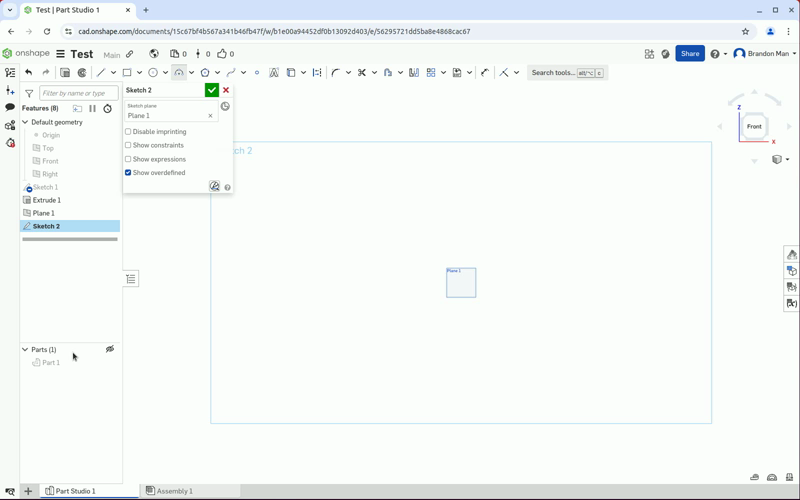
key_down(shift)
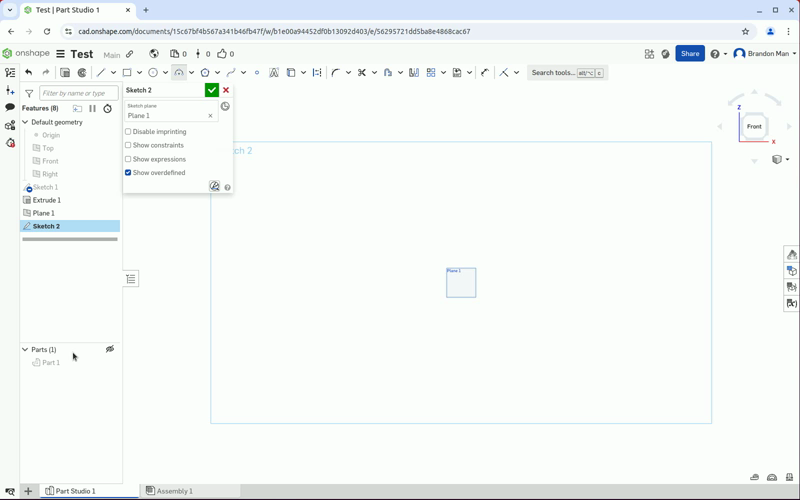
mouse_move(460, 232)
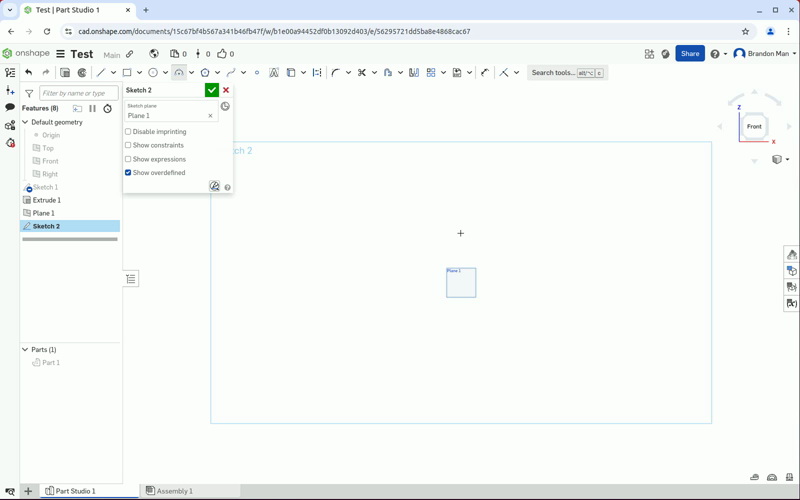
click(460, 232)
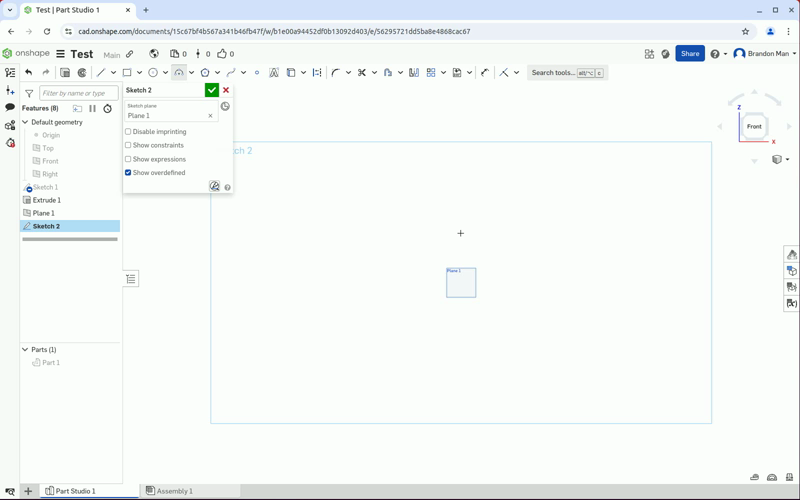
key_up(shift)
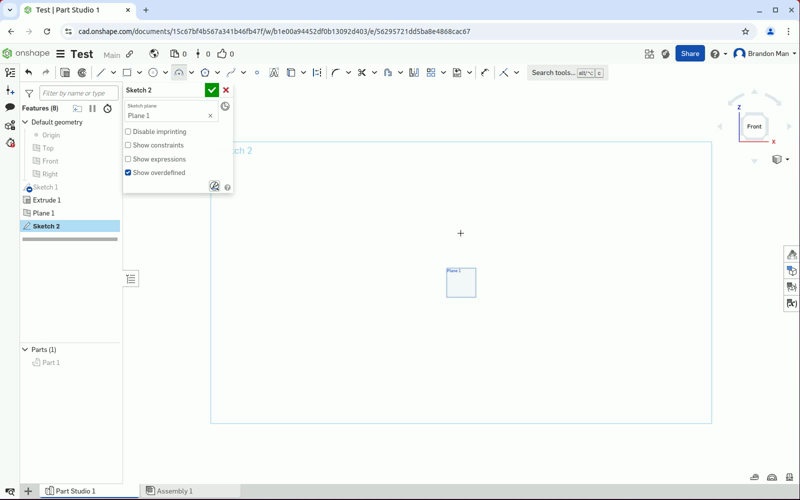
key_down(shift)
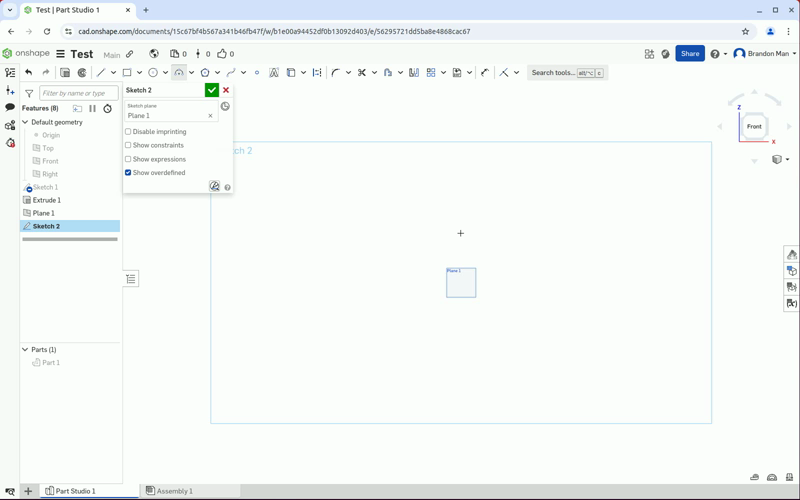
mouse_move(502, 232)
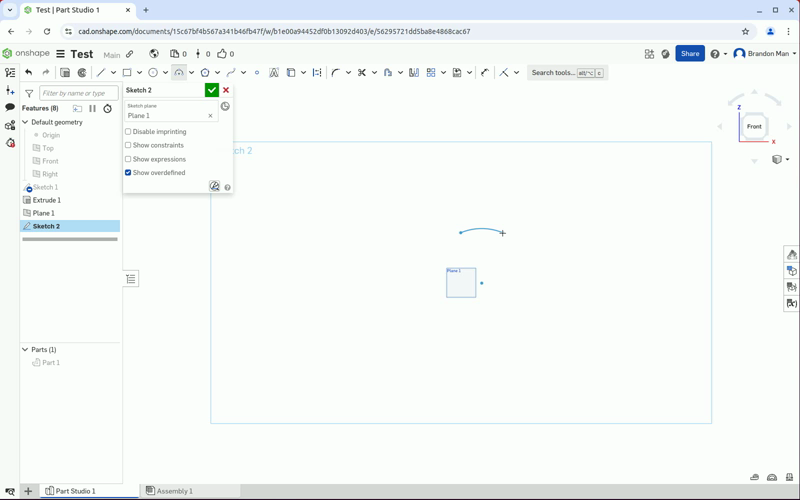
click(502, 232)
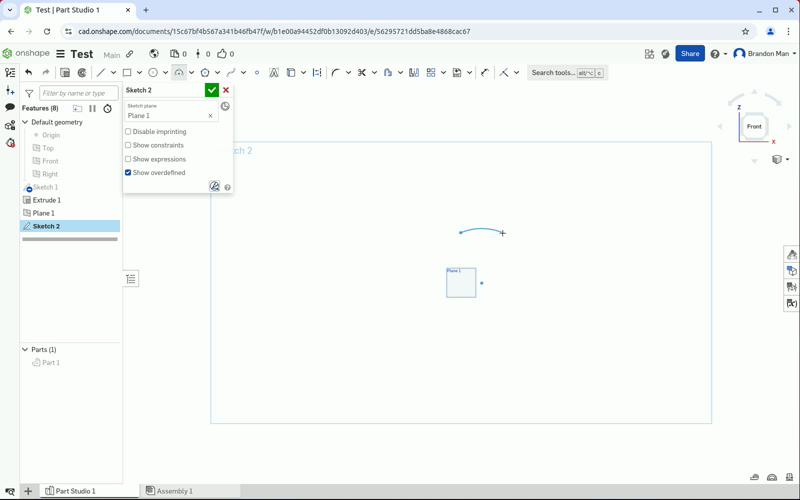
mouse_move(481, 221)
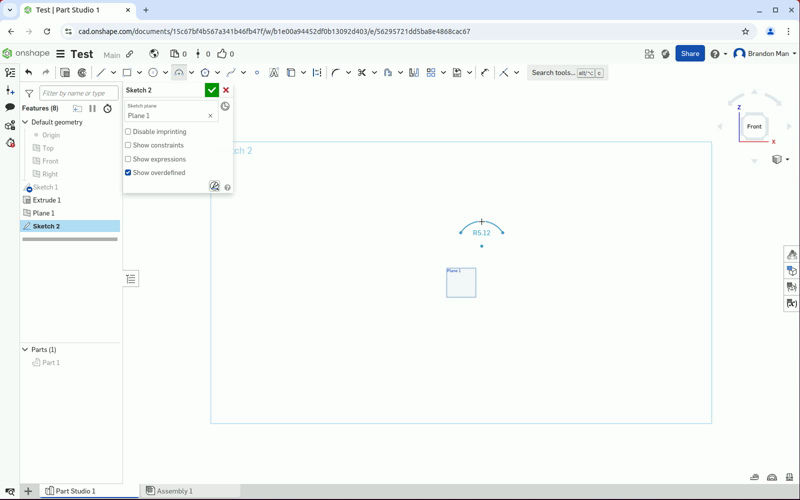
click(481, 221)
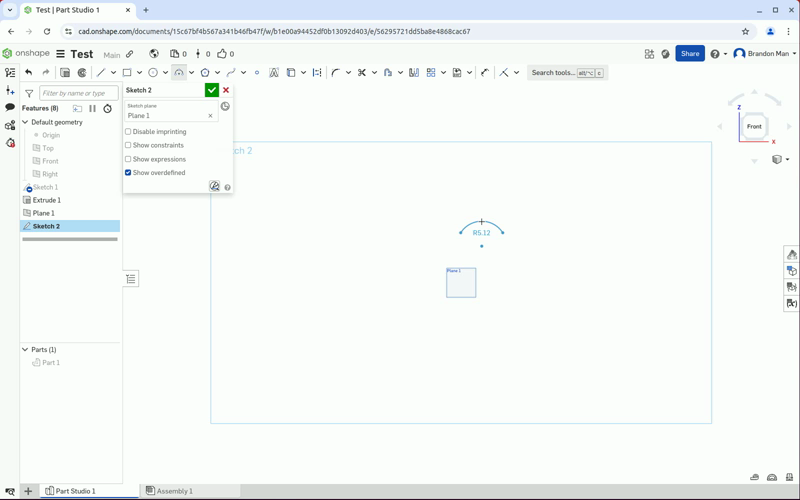
key_up(shift)
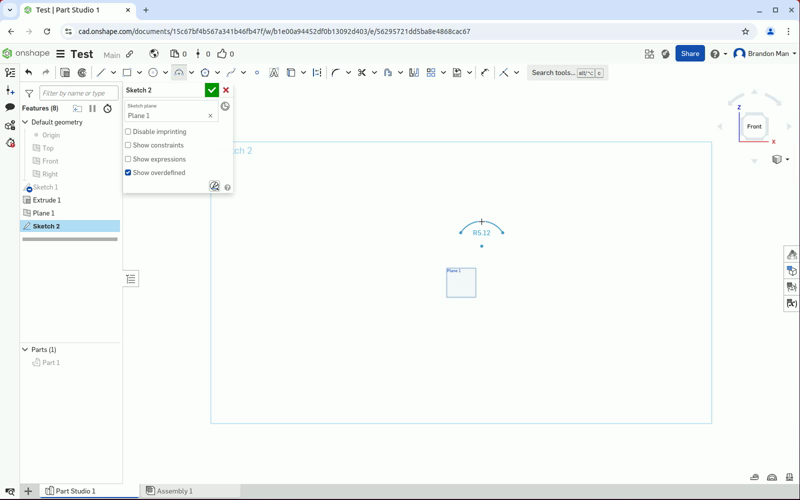
key(esc)
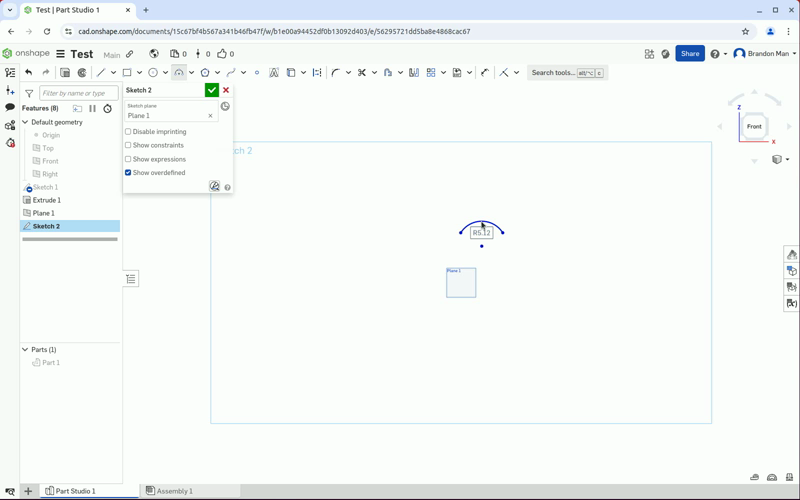
key(l)
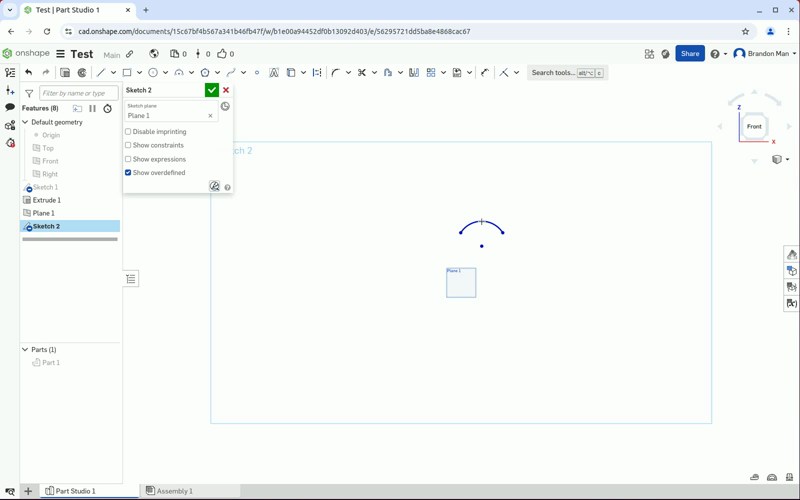
mouse_move(502, 232)
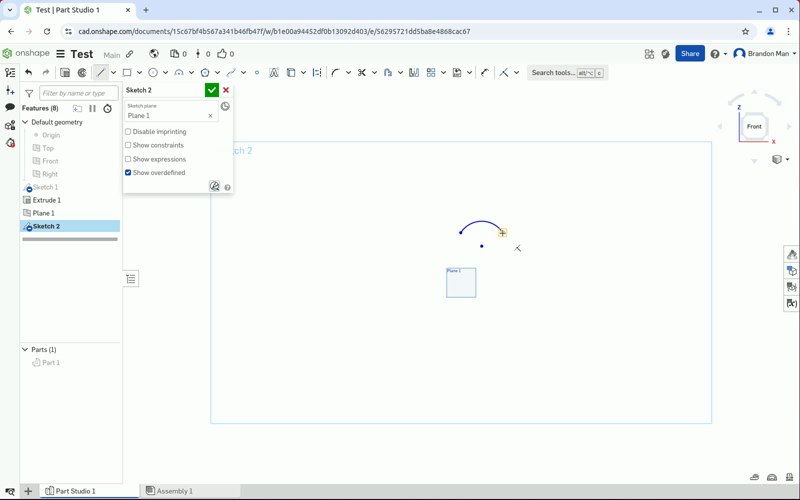
click(502, 232)
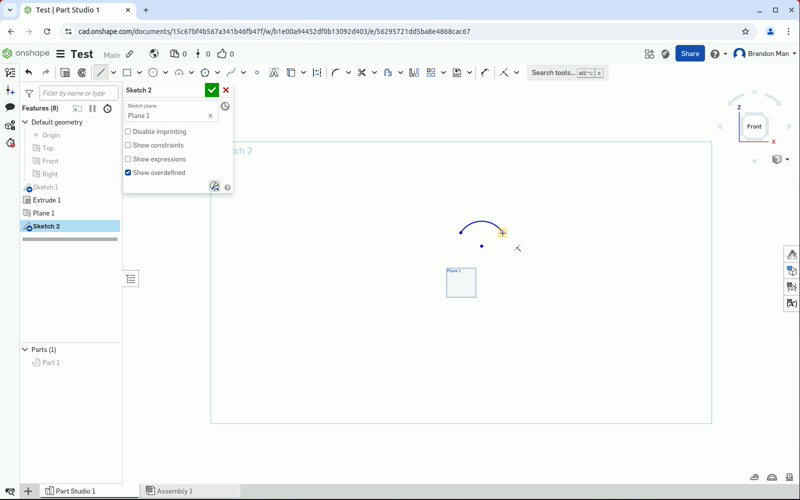
key_down(shift)
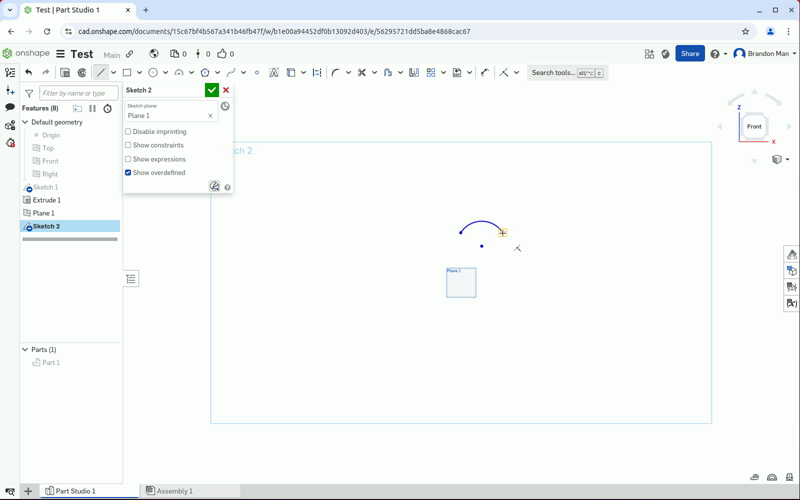
mouse_move(532, 232)
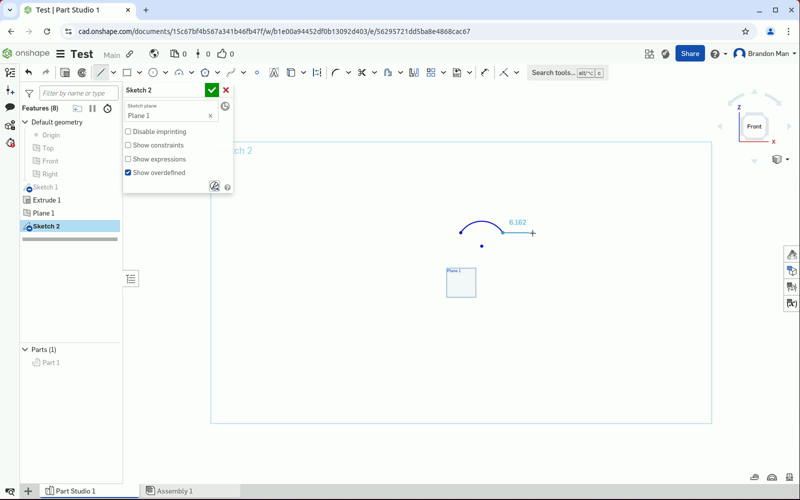
mouse_move(502, 220)
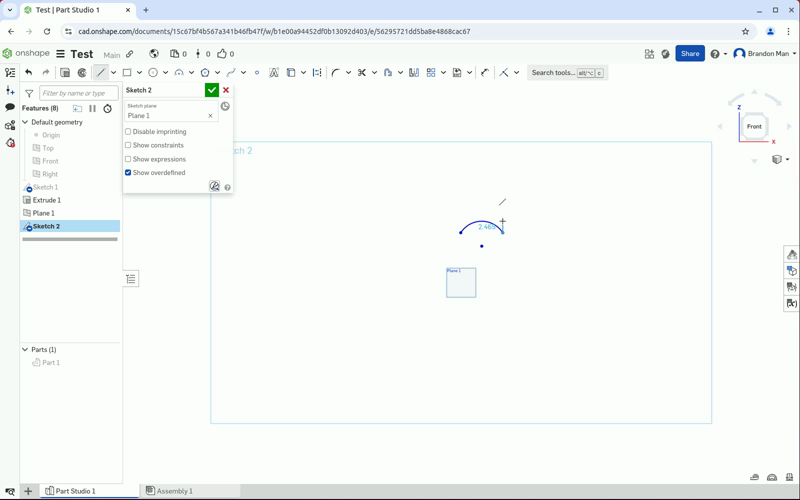
click(502, 220)
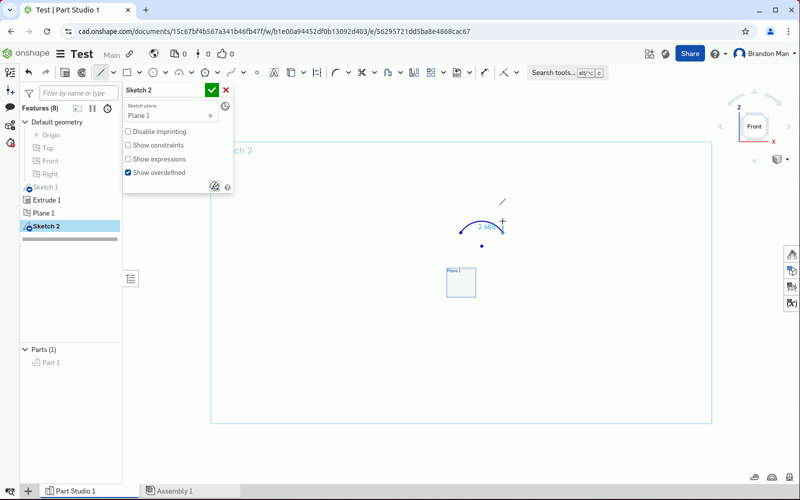
key_up(shift)
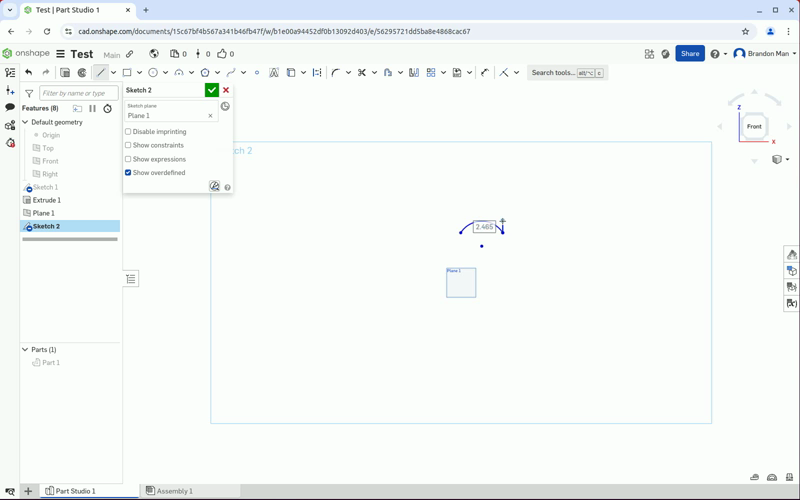
key_down(shift)
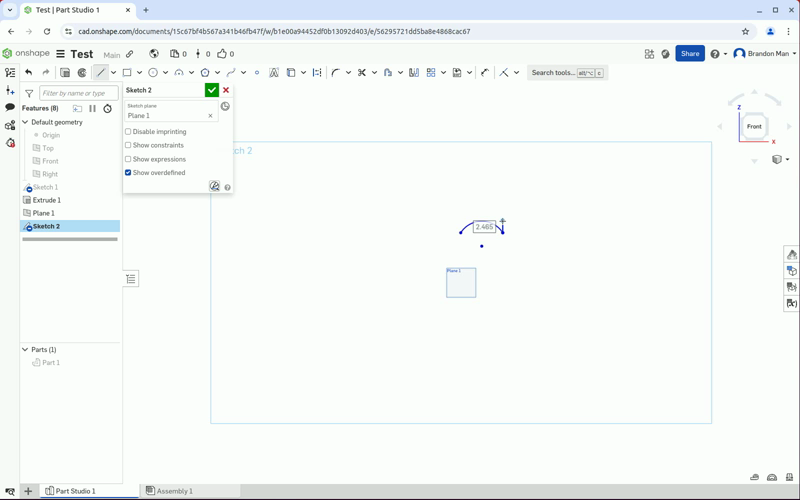
mouse_move(532, 220)
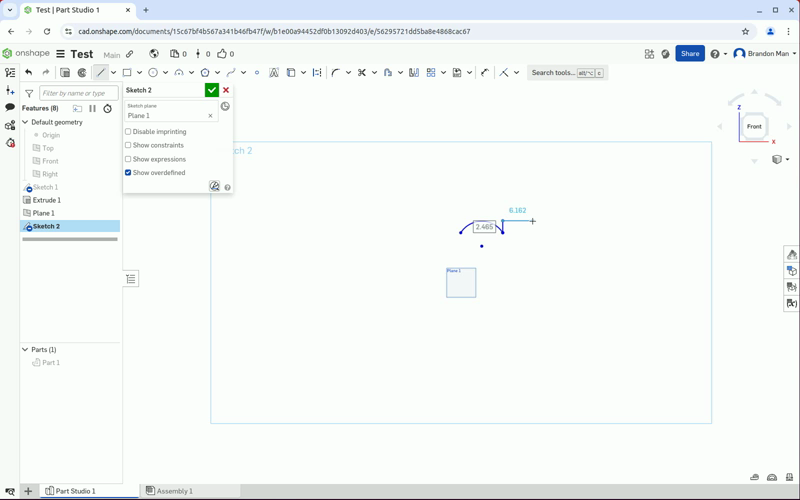
mouse_move(460, 220)
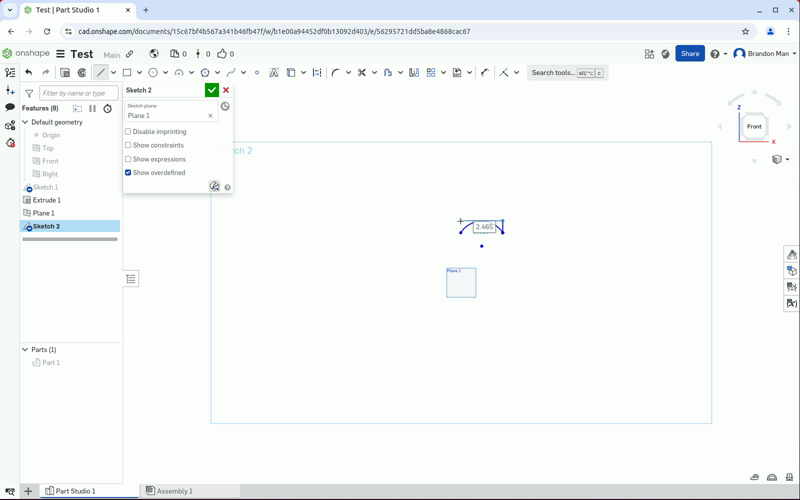
click(460, 220)
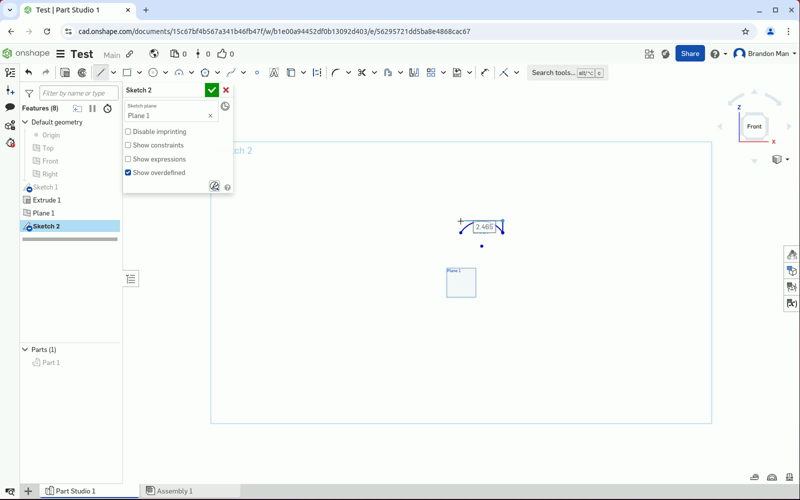
key_up(shift)
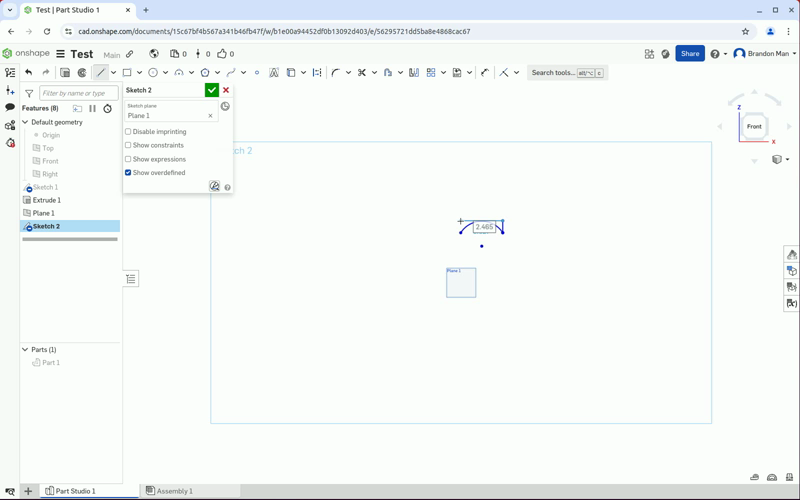
mouse_move(490, 220)
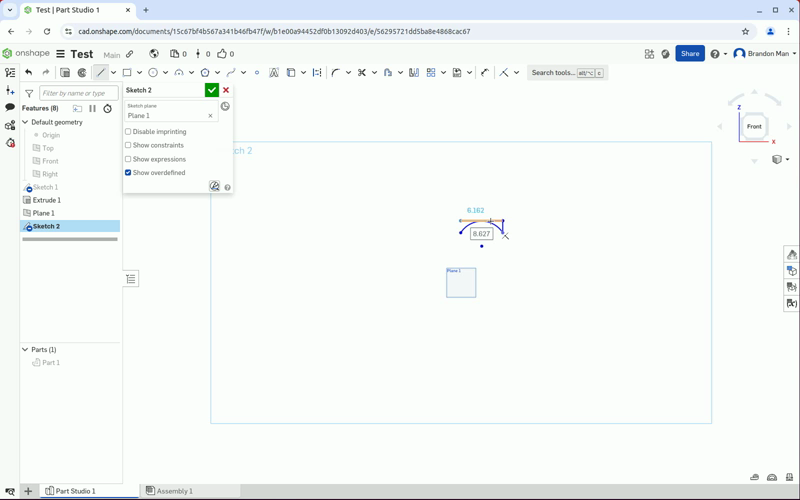
key_down(shift)
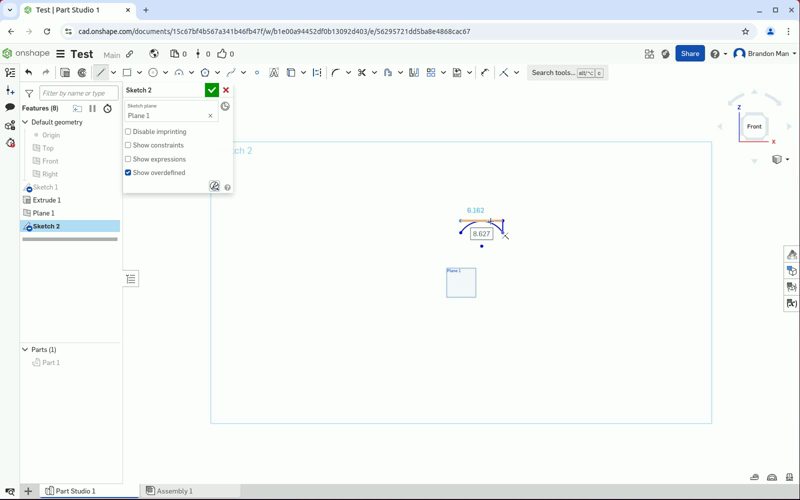
mouse_move(460, 232)
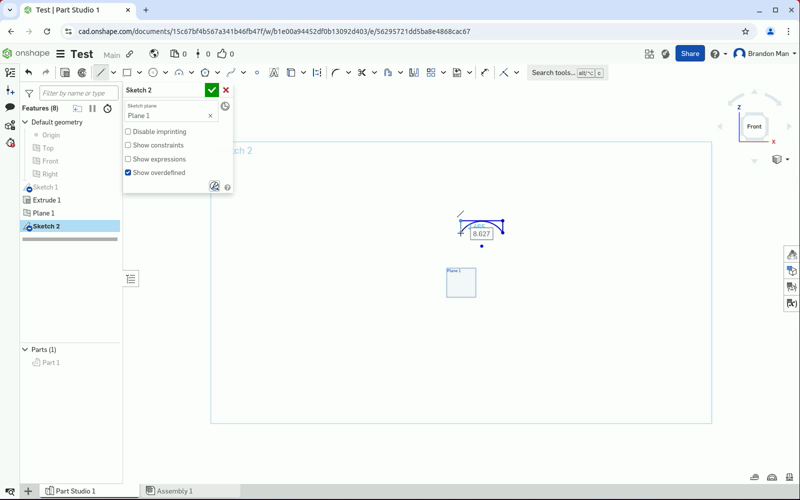
key_up(shift)
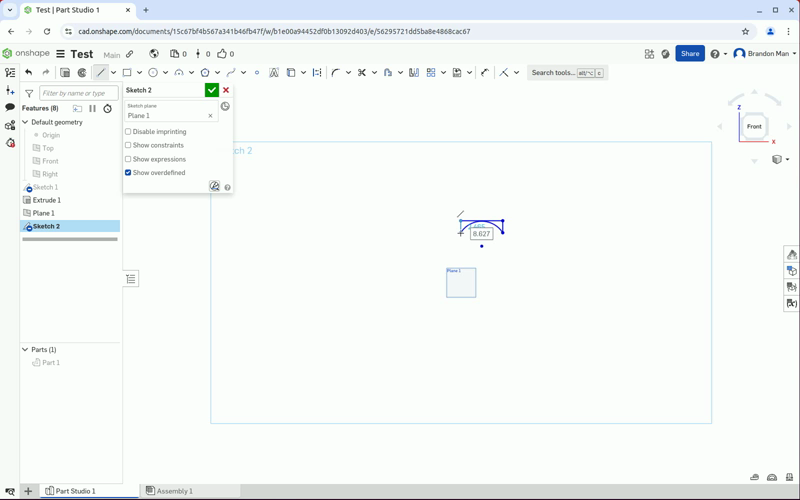
click(460, 232)
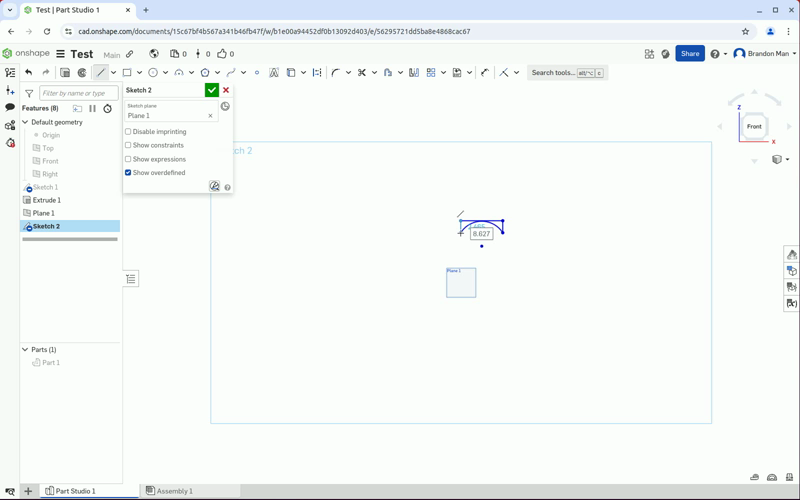
key(esc)
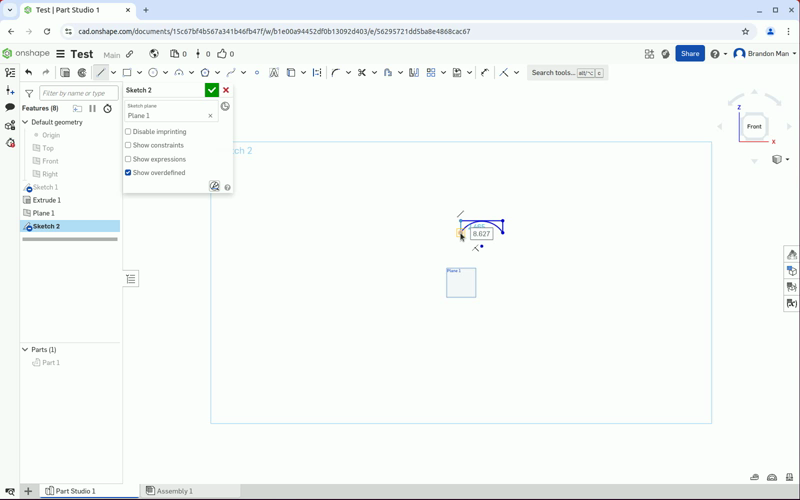
mouse_move(493, 223)
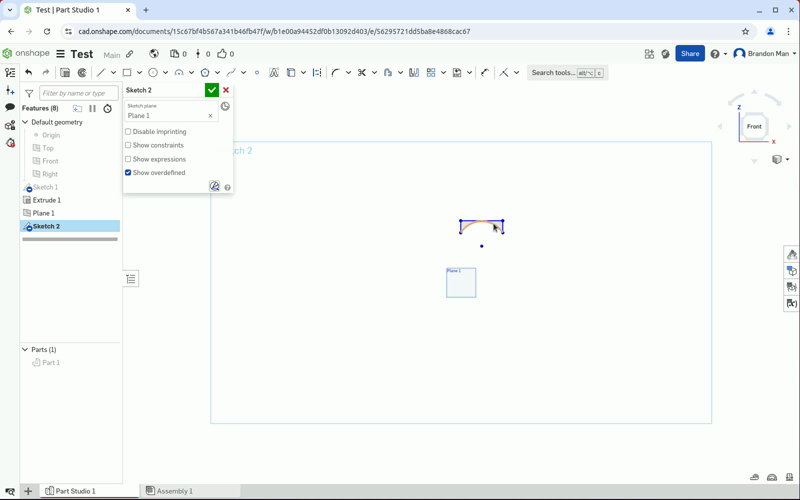
scroll(6)
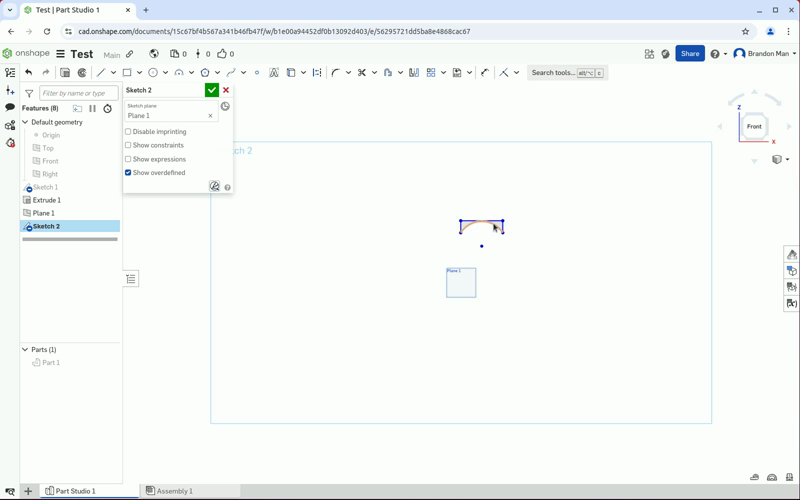
scroll(6)
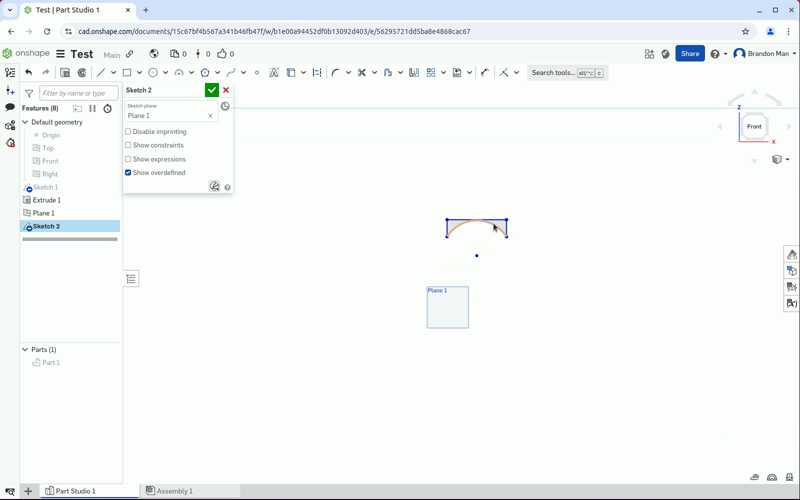
scroll(6)
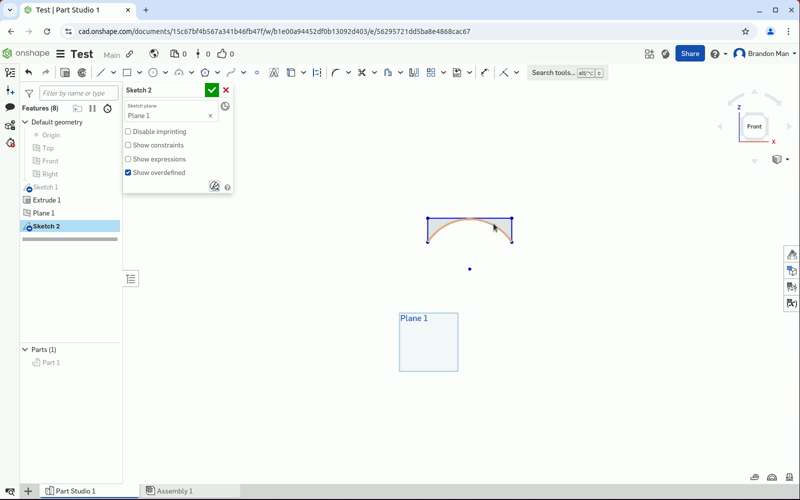
scroll(6)
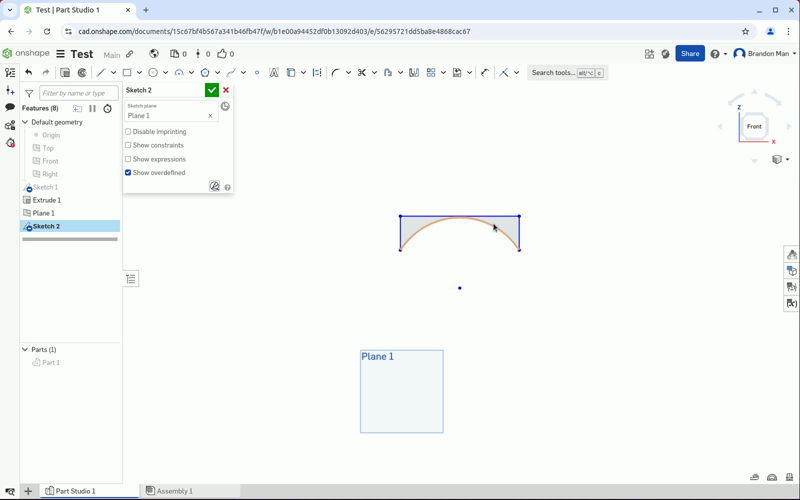
scroll(6)
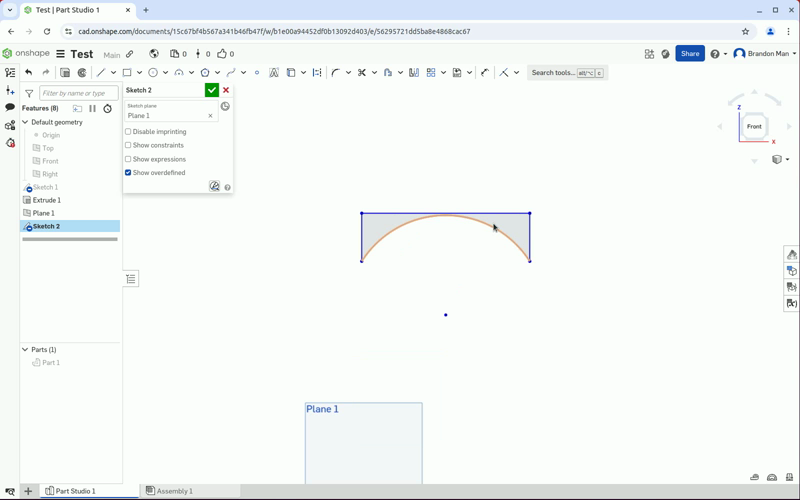
scroll(6)
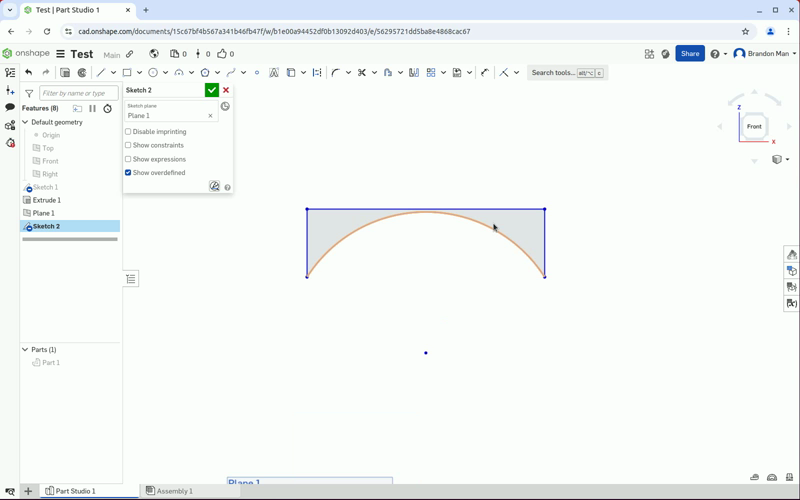
scroll(6)
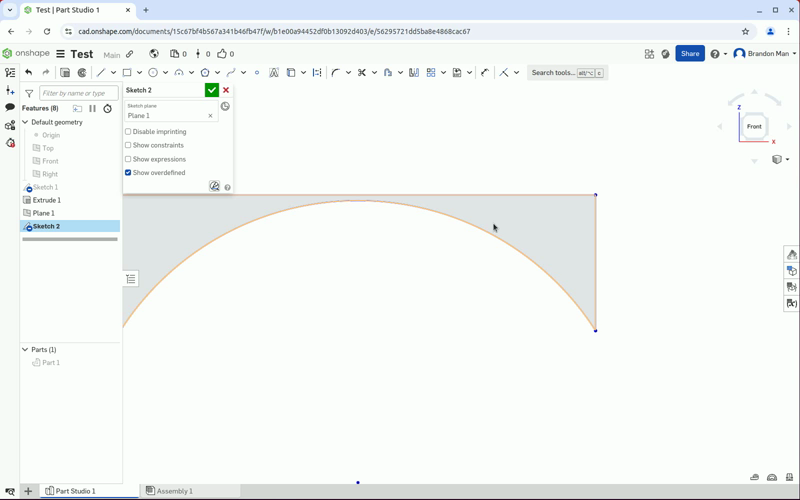
click(493, 223)
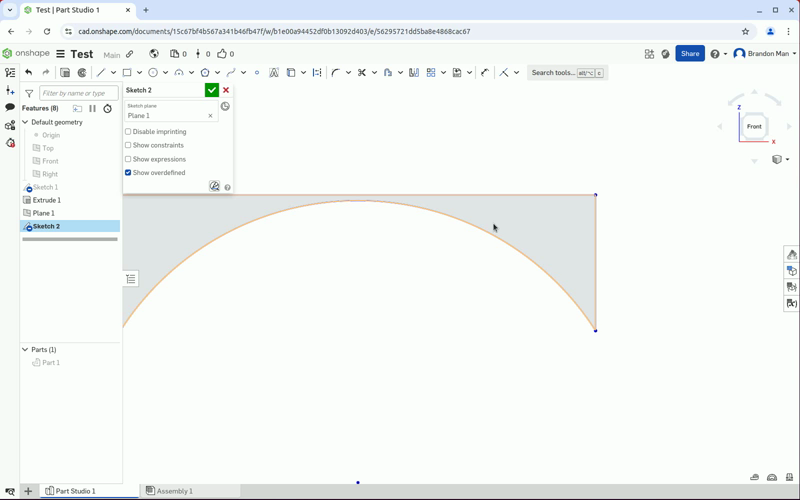
scroll(-6)
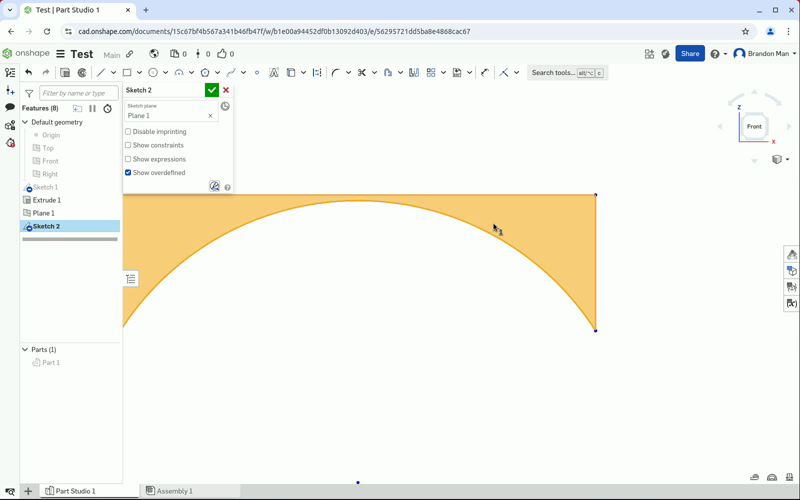
scroll(-6)
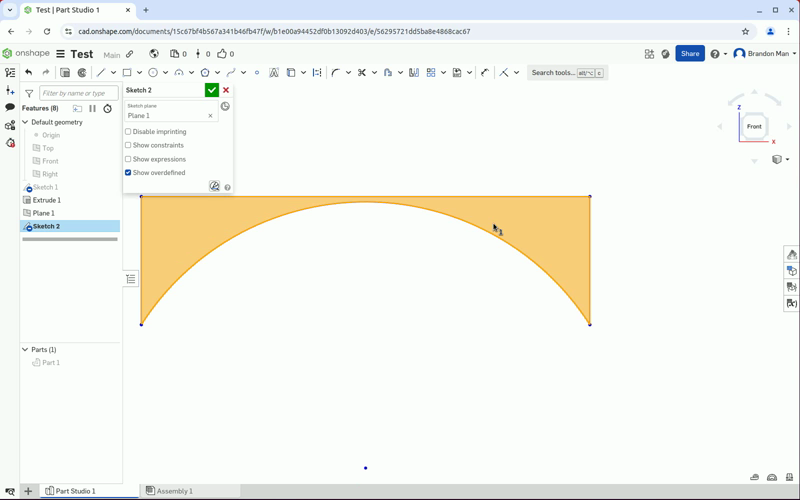
scroll(-6)
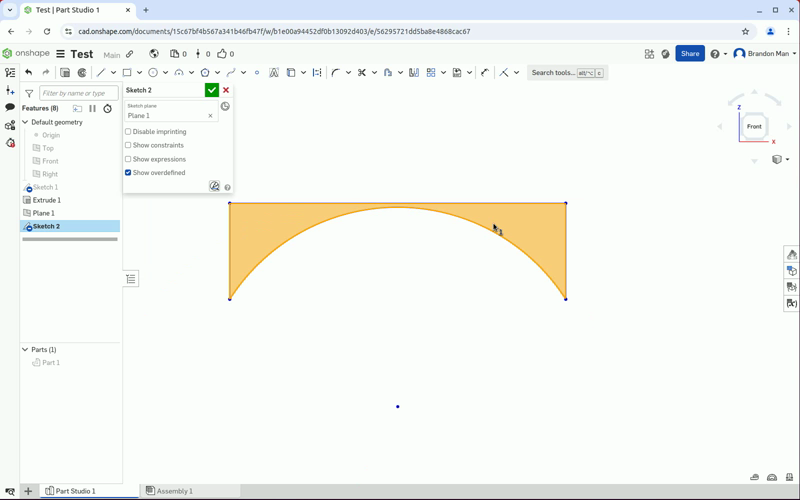
scroll(-6)
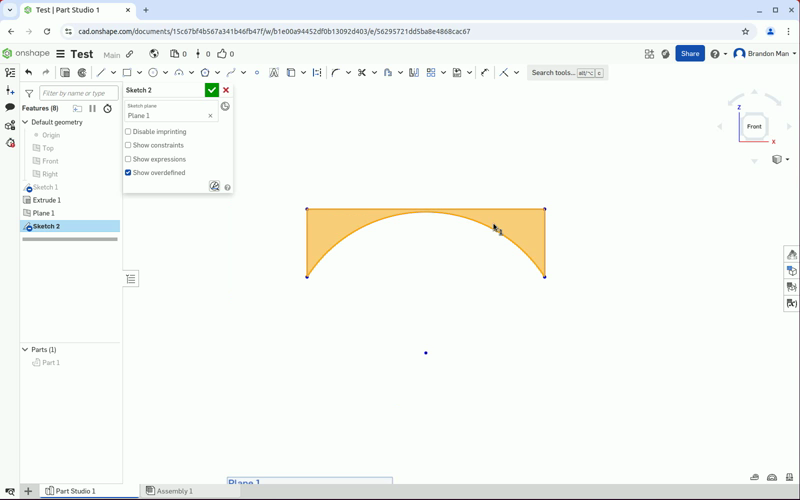
scroll(-6)
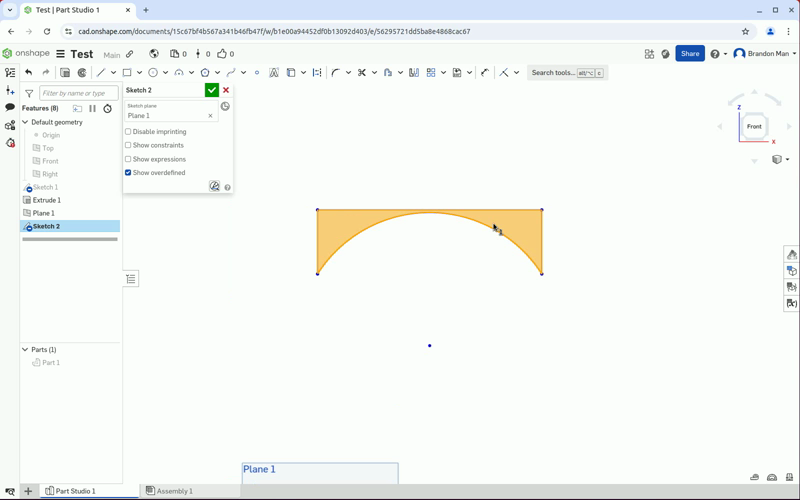
scroll(-6)
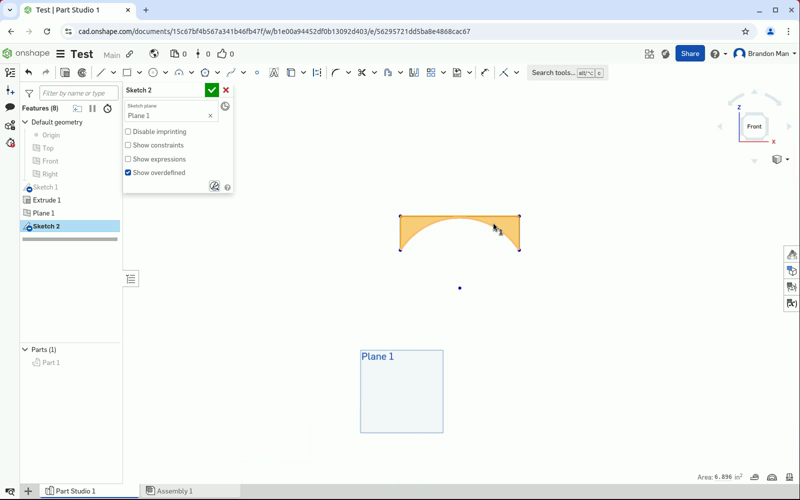
scroll(-6)
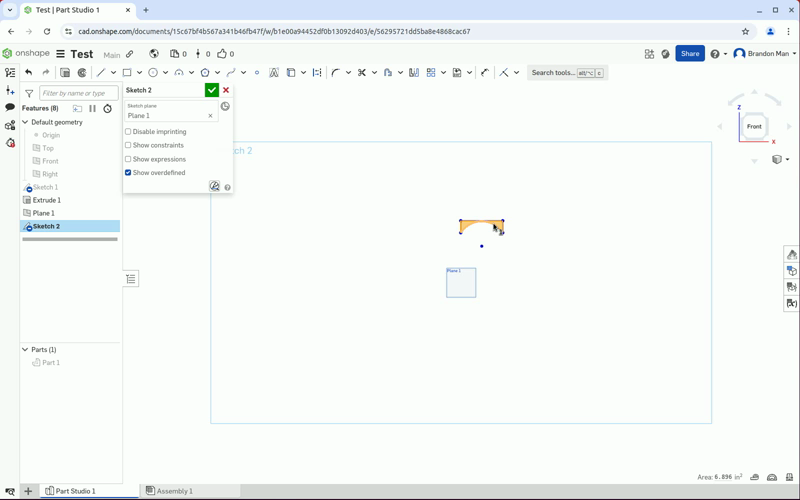
mouse_move(73, 352)
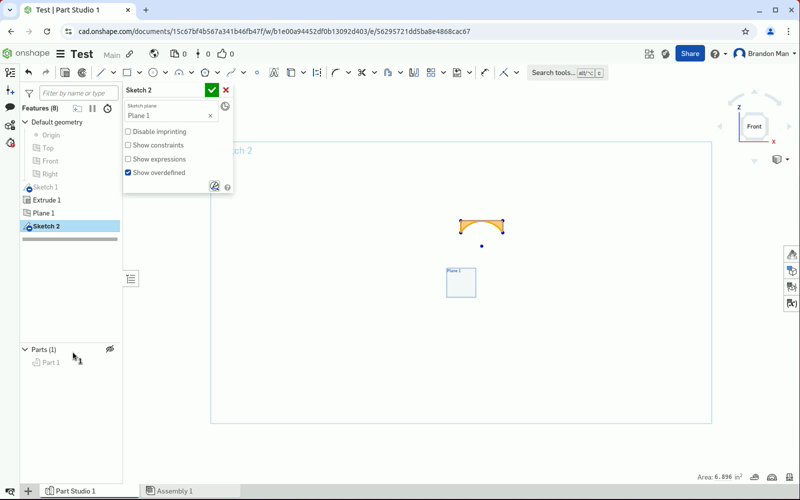
key(shift+y)
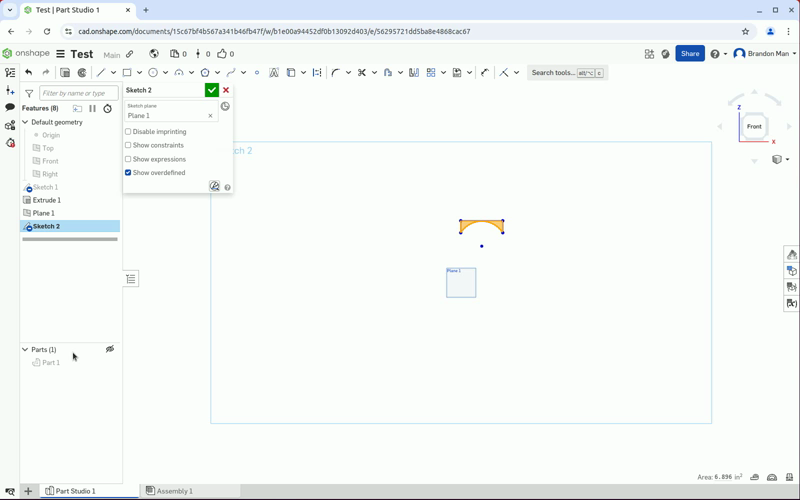
key(shift+e)
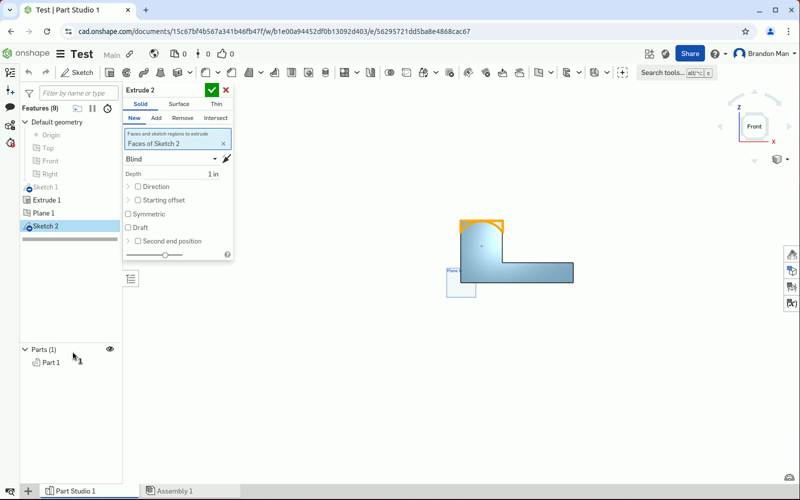
mouse_move(143, 106)
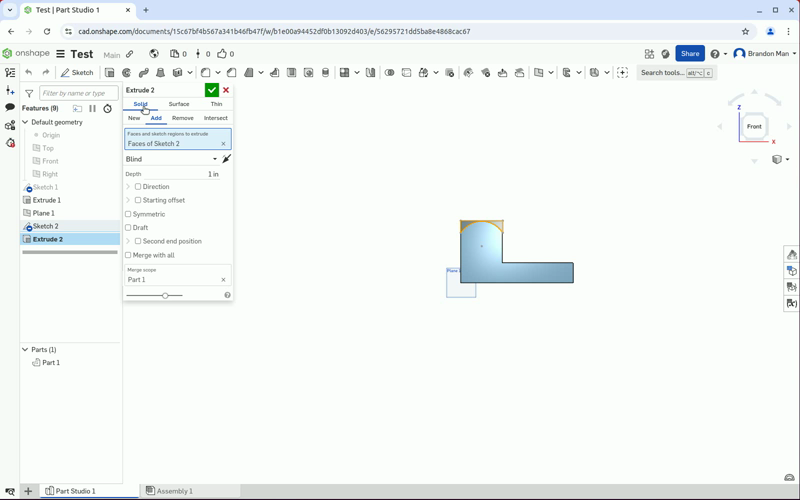
click(143, 106)
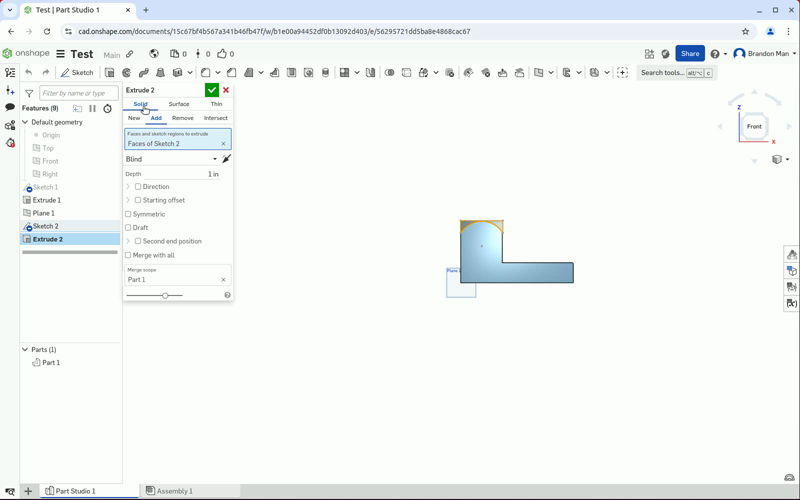
mouse_move(186, 120)
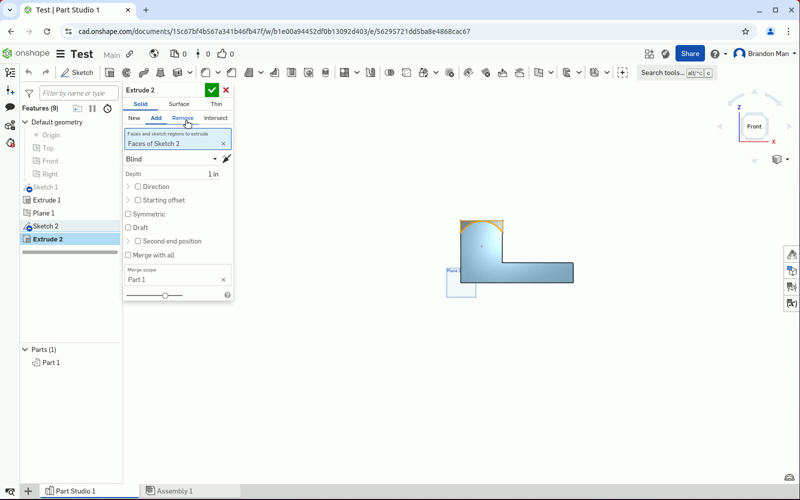
click(186, 120)
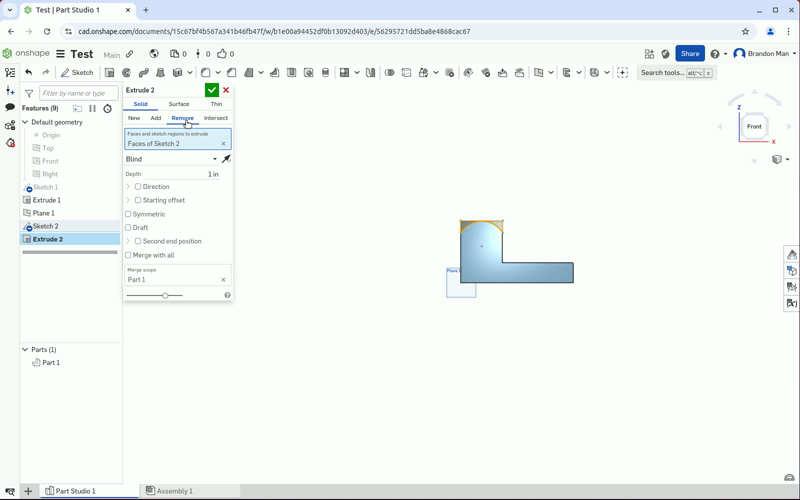
key(tab, 4)
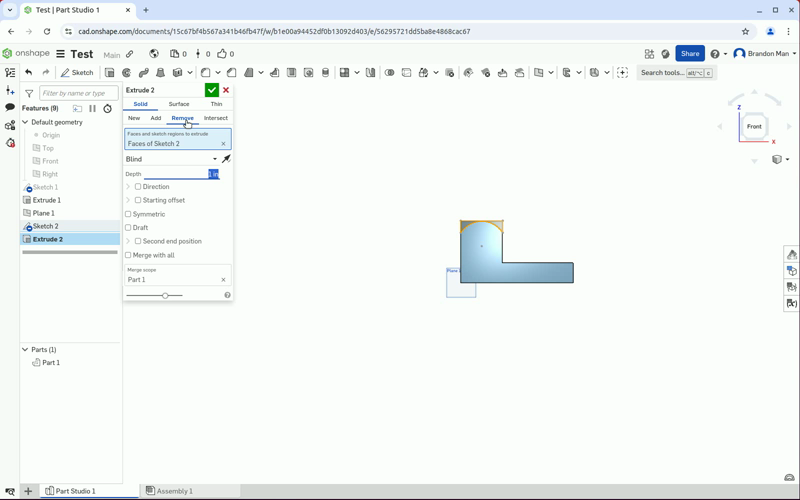
text(8.425)
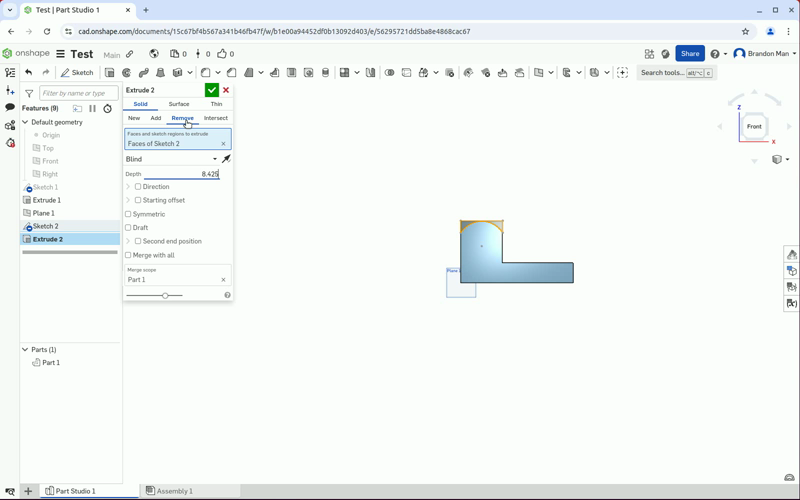
key(tab, 6)
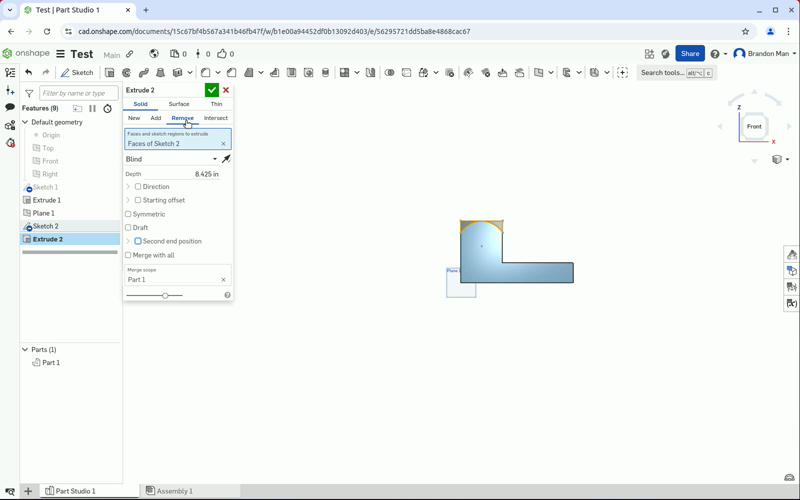
key(space)
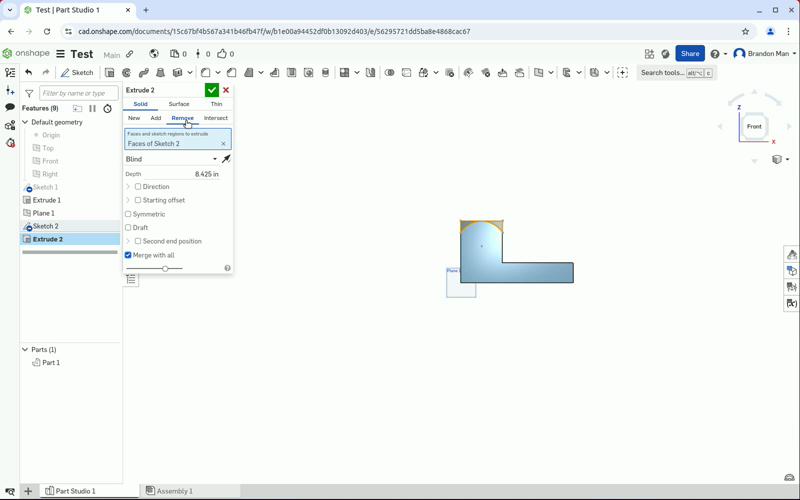
key(enter)
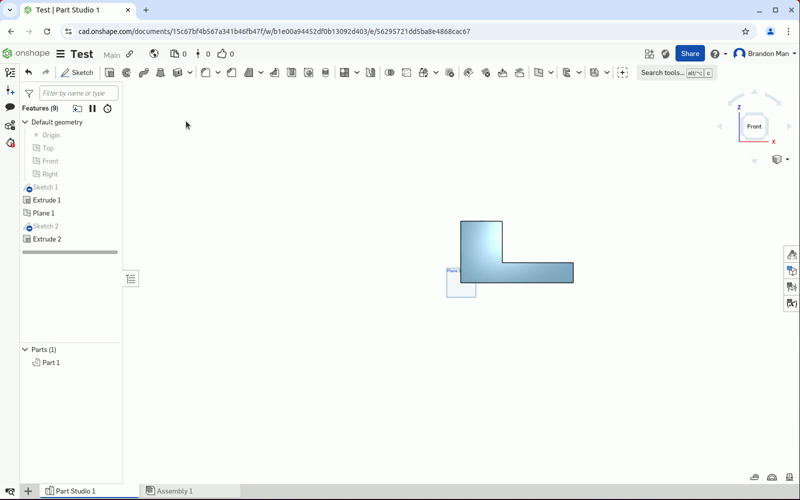
key(shift+h)
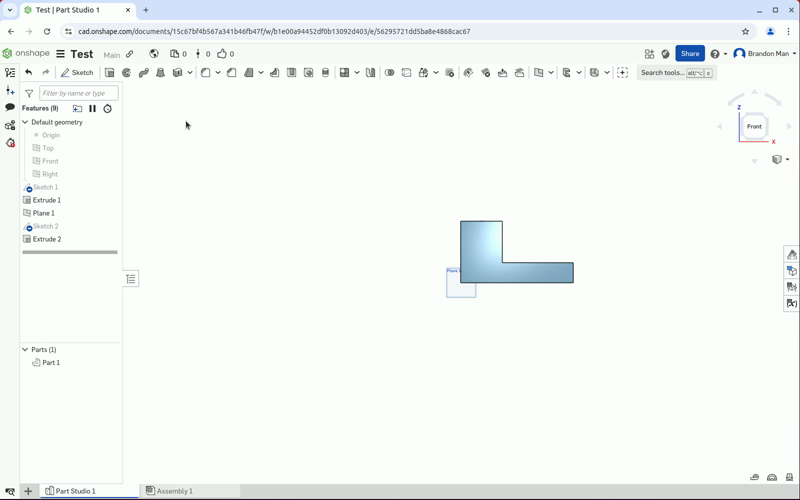
key(shift+h)
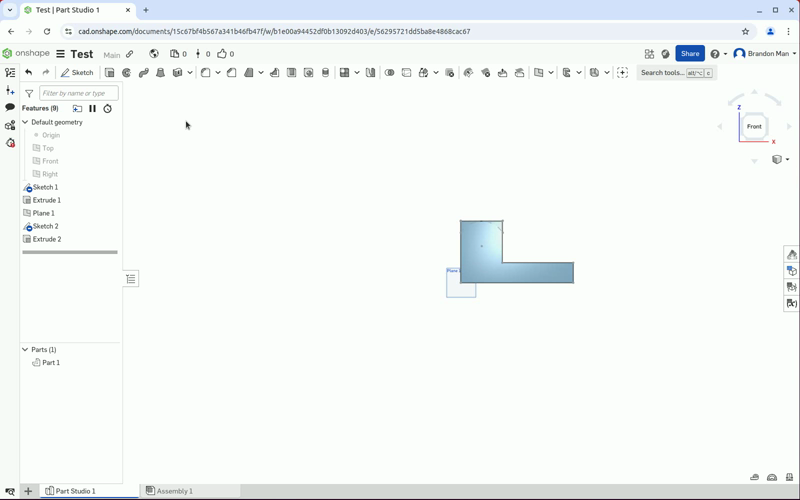
key(shift+7)
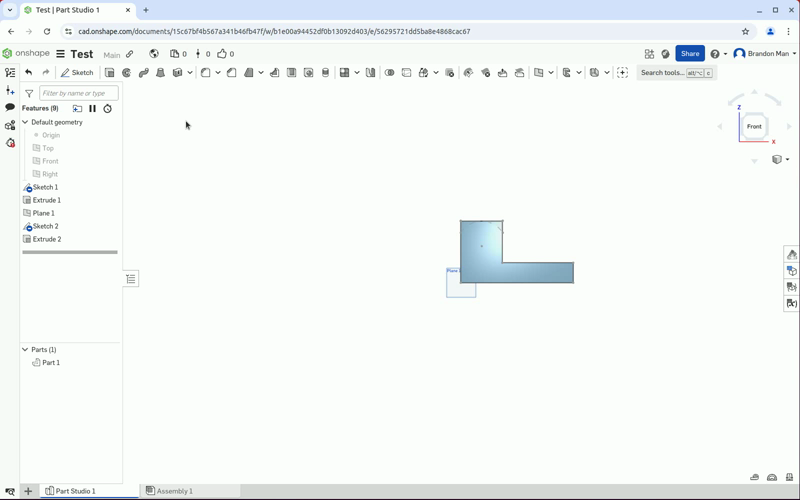
key(left, 2)
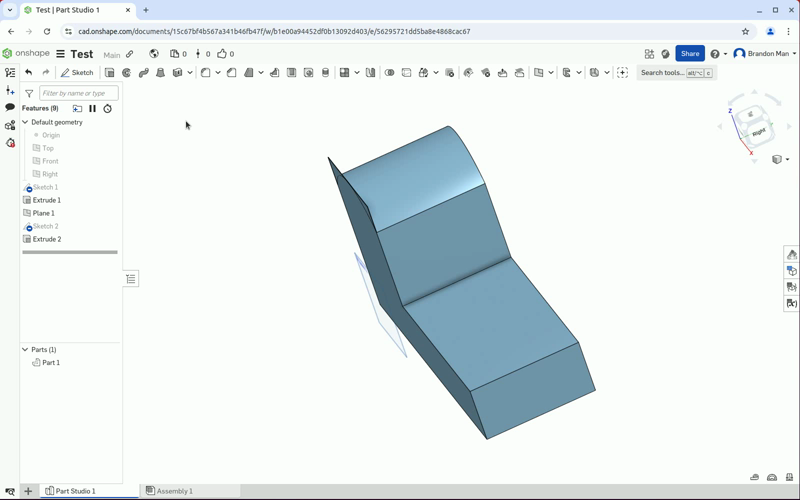
key(down, 2)
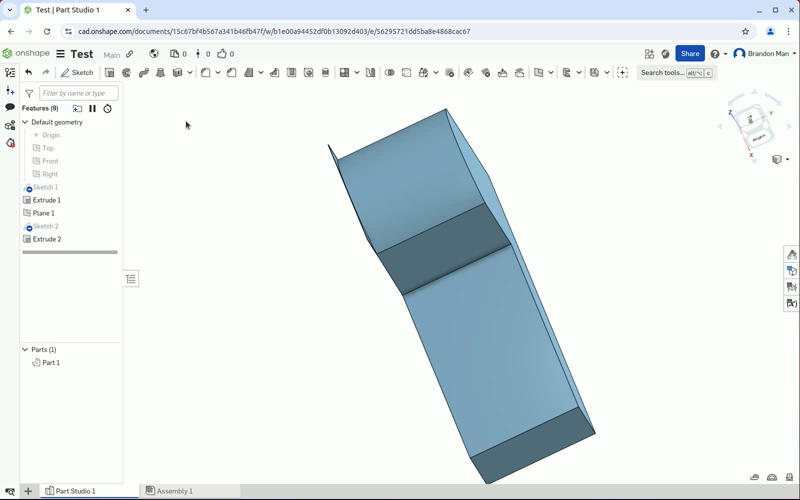
key(up, 2)
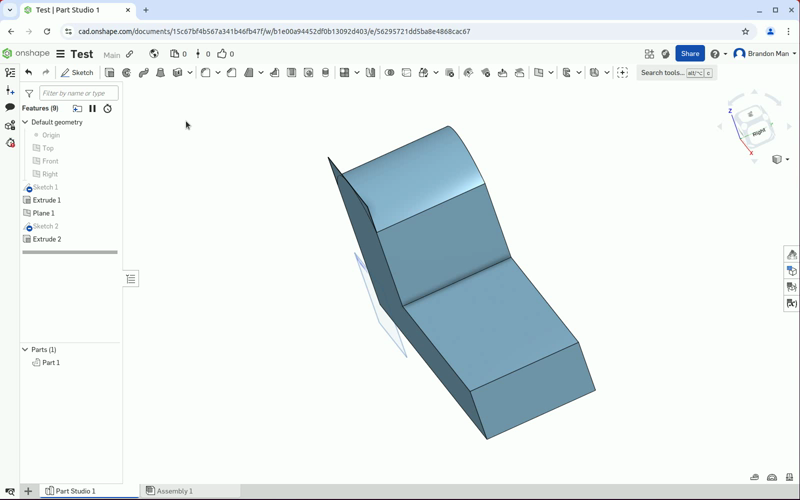
key(right, 2)
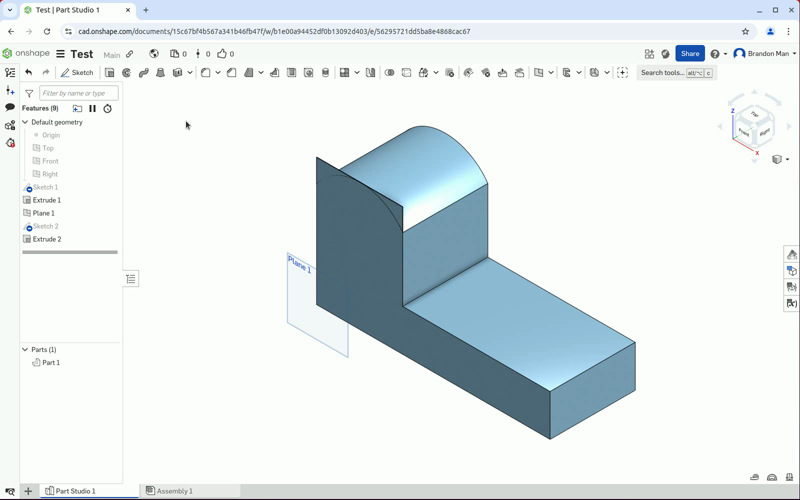
mouse_move(73, 189)
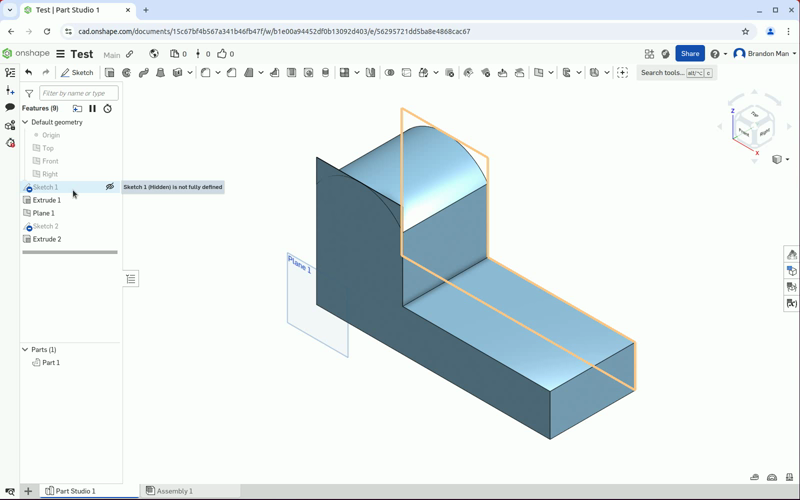
click(73, 189)